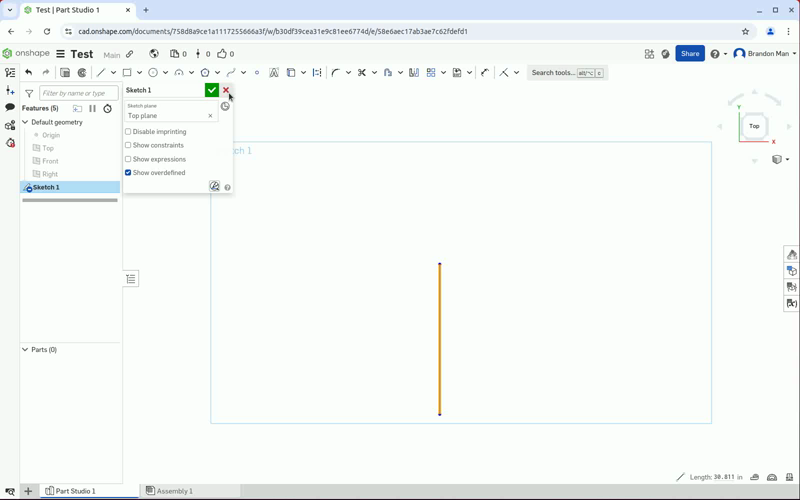
key(shift+h)
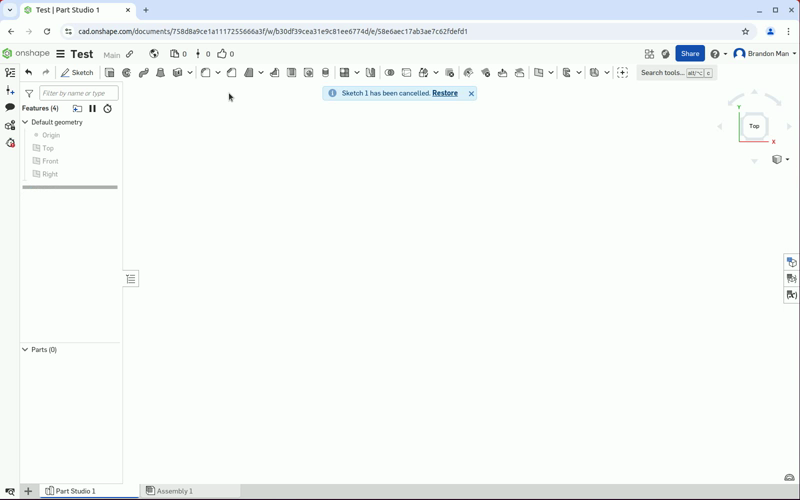
mouse_move(73, 352)
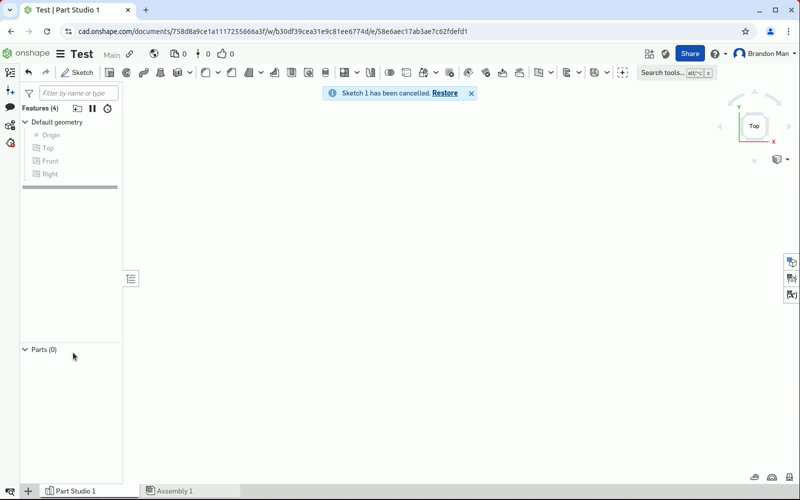
key(y)
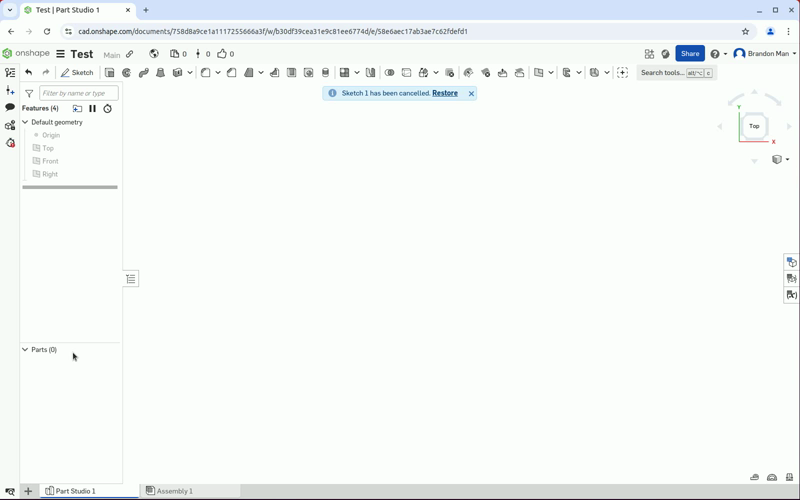
key(shift+p)
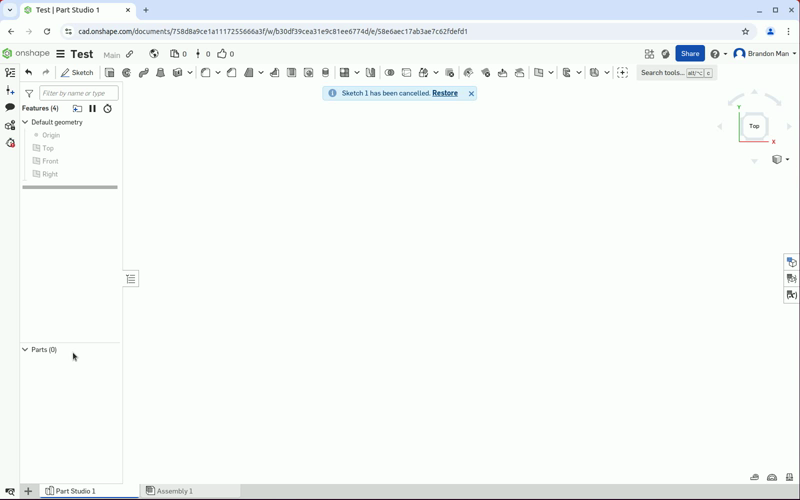
key(space)
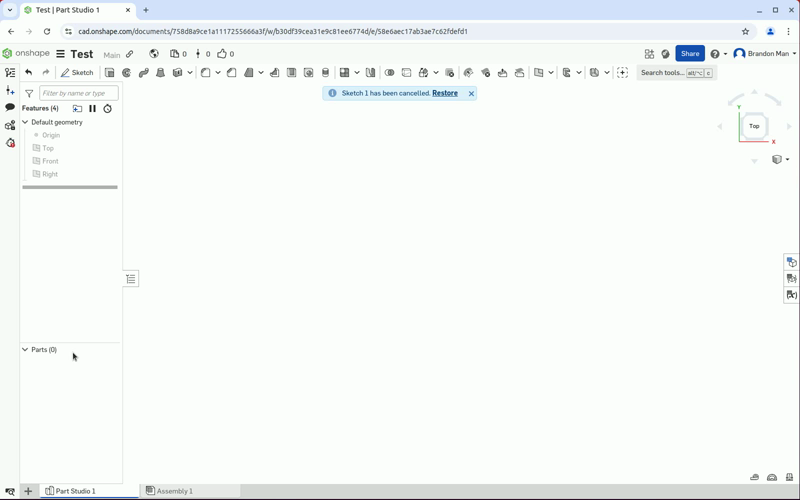
key_down(shift)
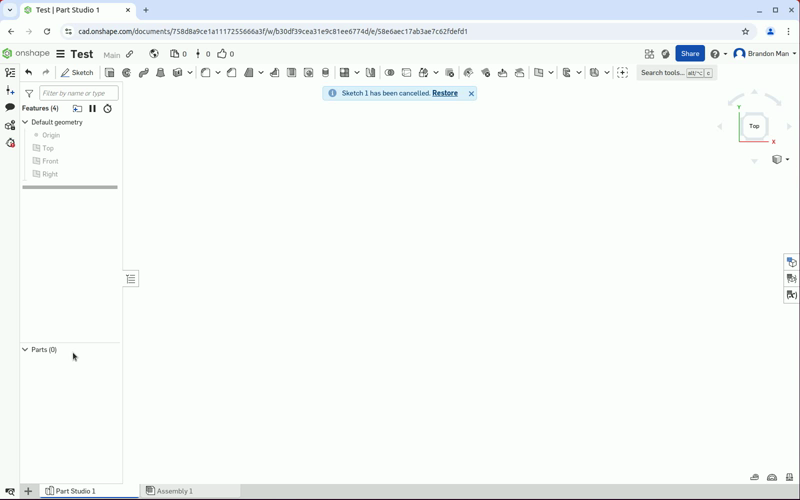
key(up)
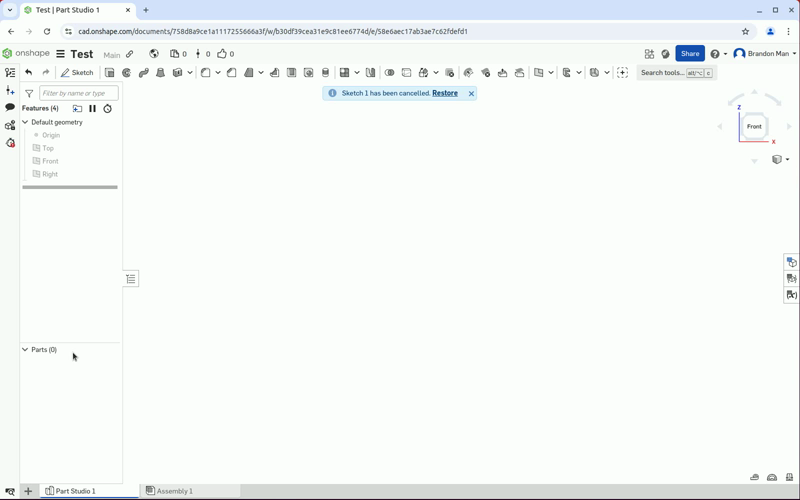
key_up(shift)
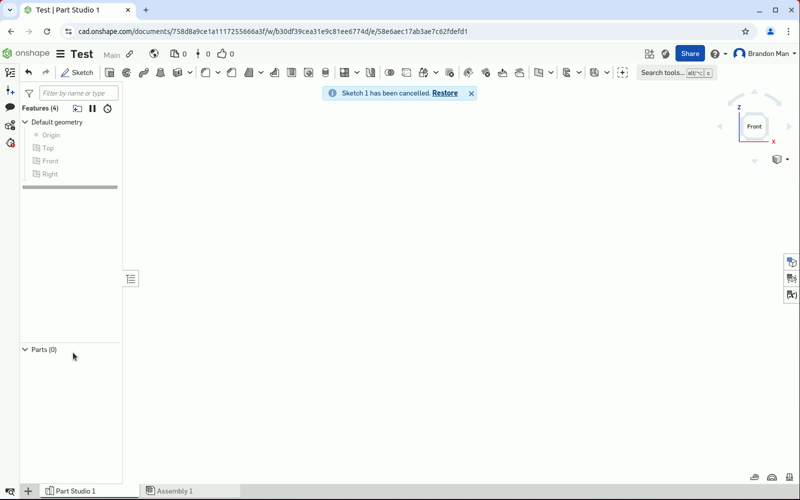
mouse_move(73, 352)
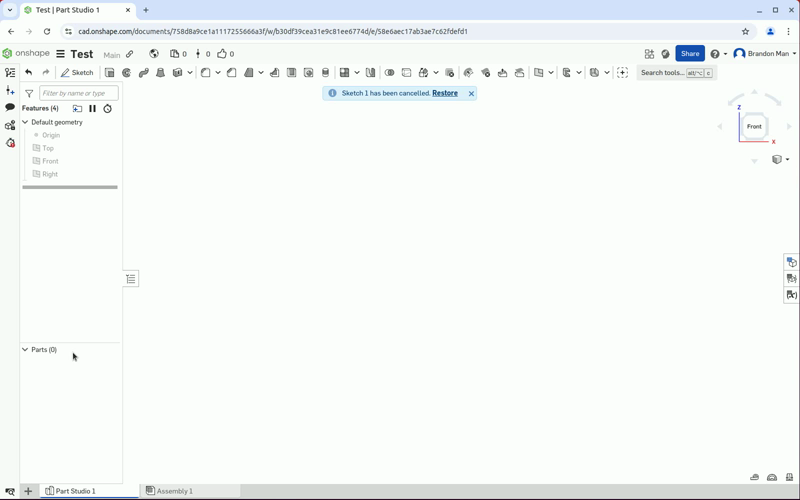
key(shift+y)
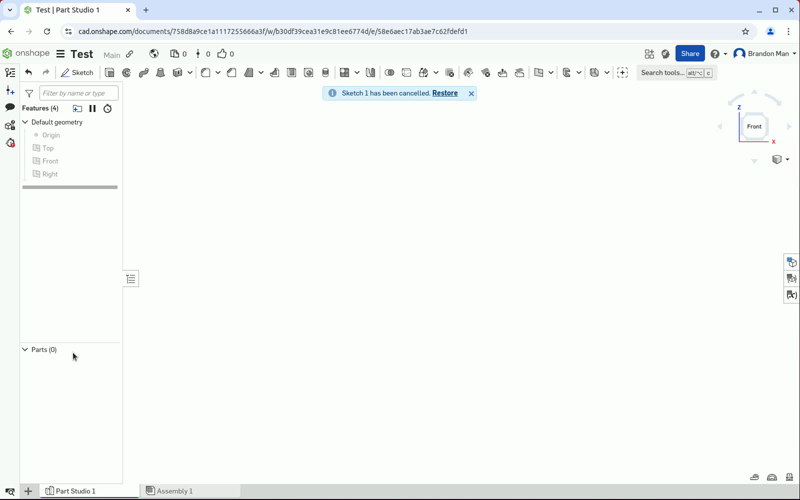
key(shift+s)
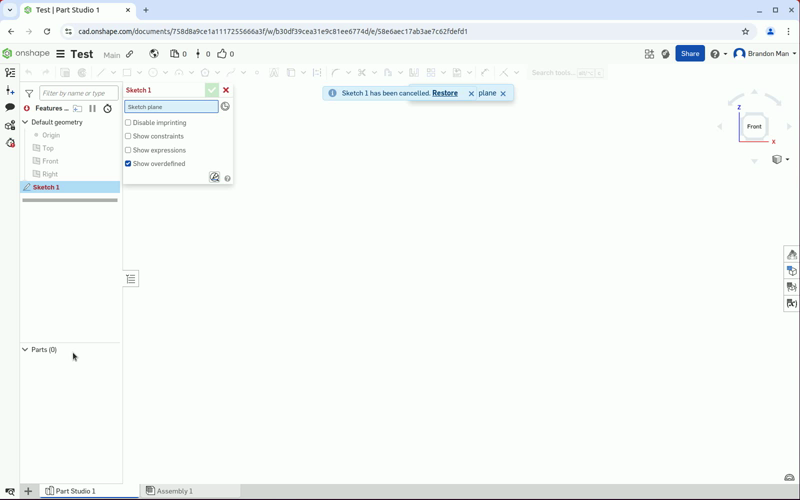
mouse_move(73, 163)
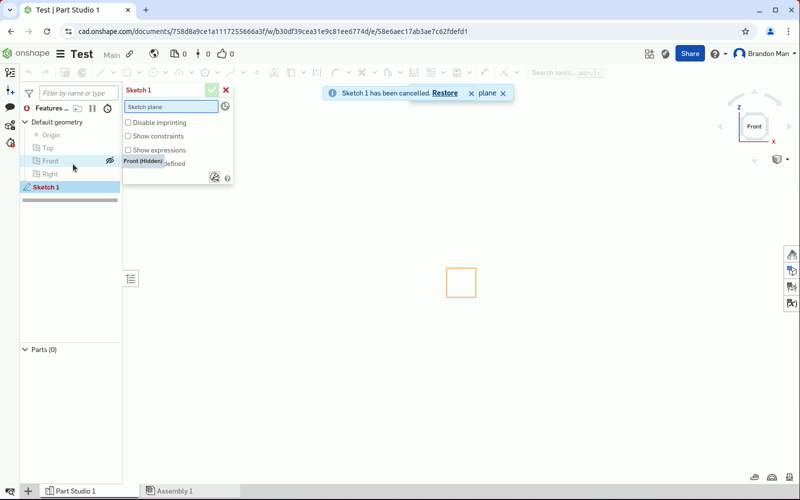
click(73, 163)
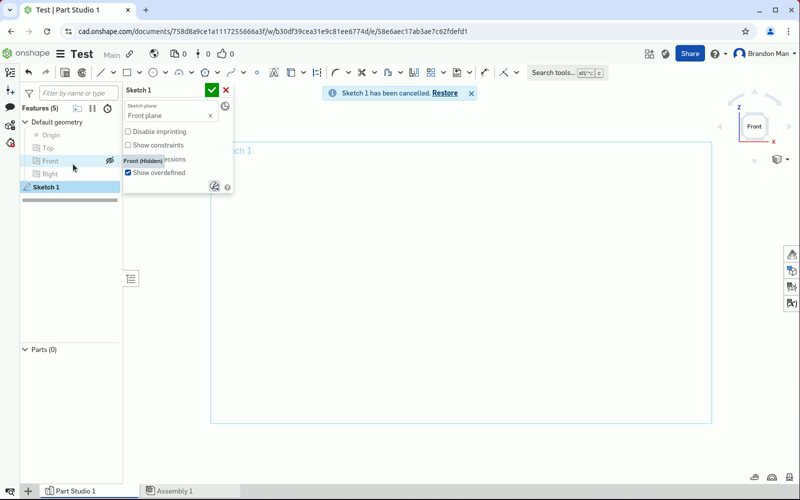
mouse_move(73, 352)
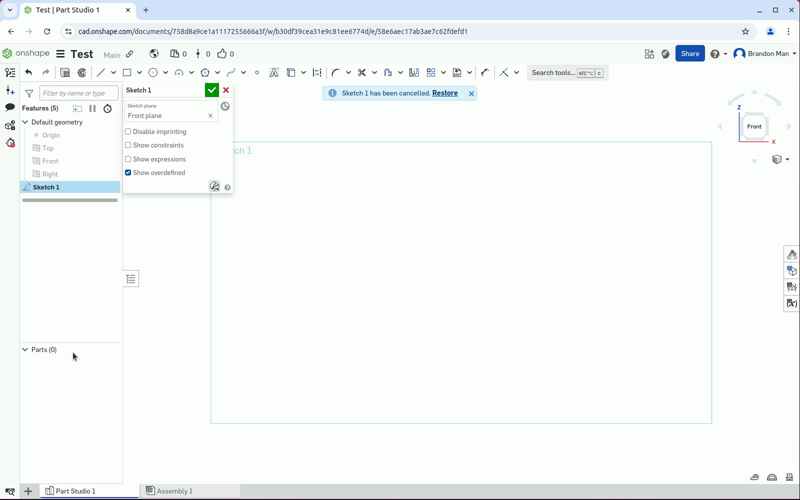
key(y)
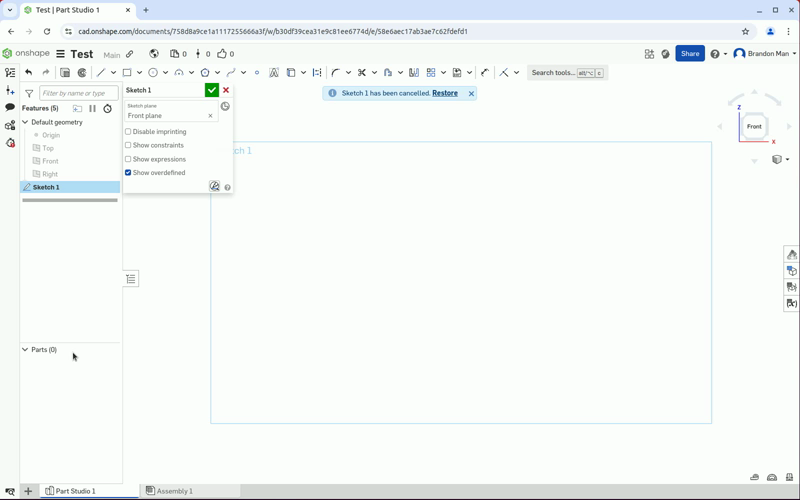
key(l)
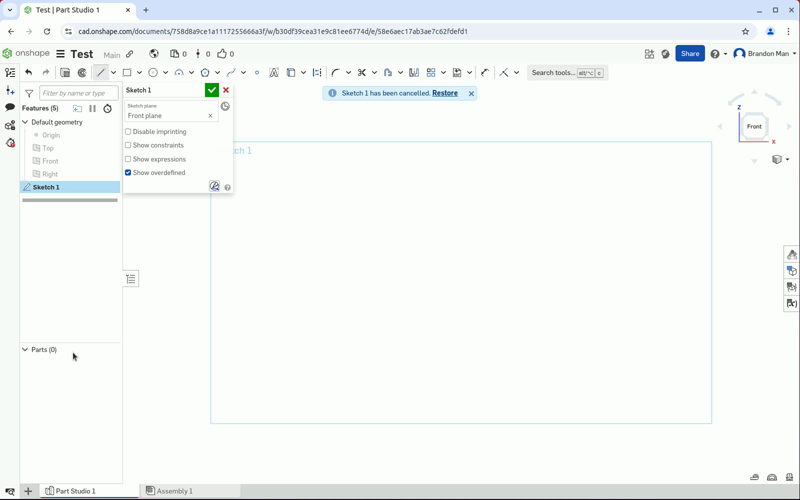
key_down(shift)
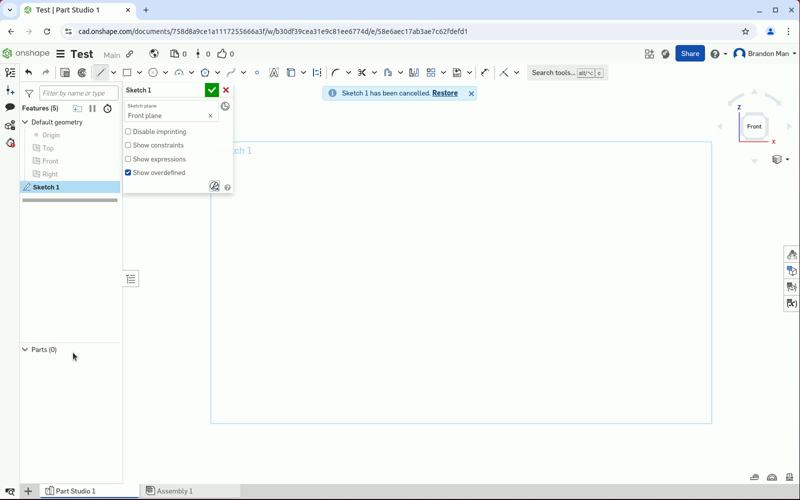
mouse_move(348, 282)
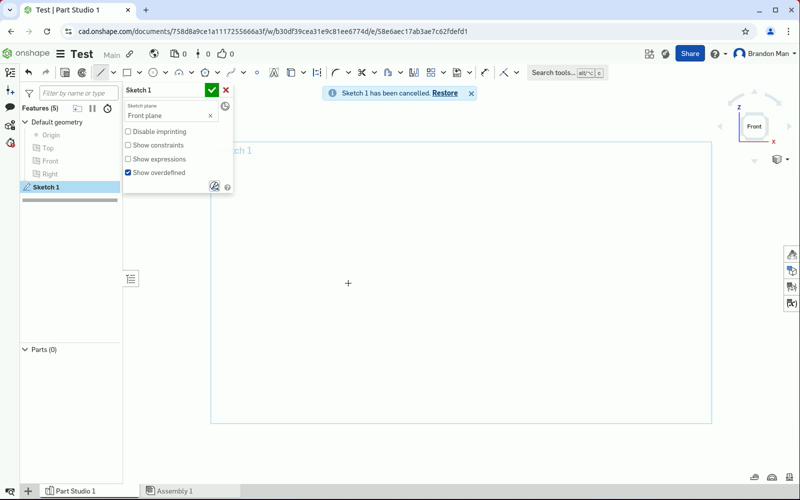
click(348, 282)
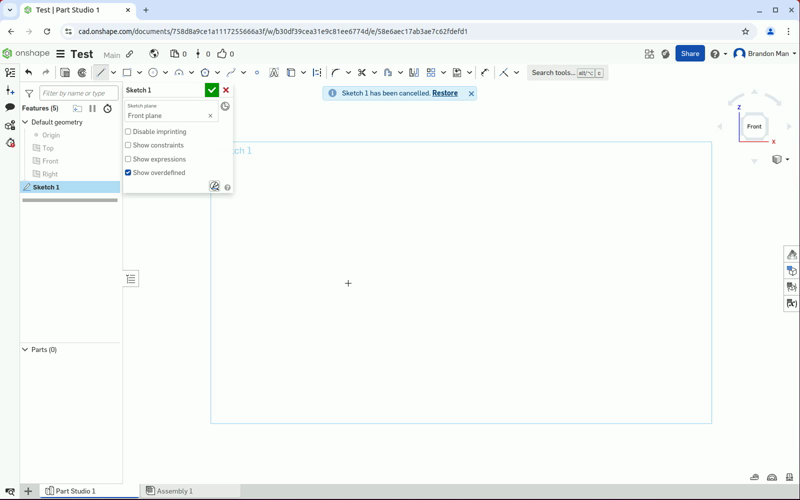
key_up(shift)
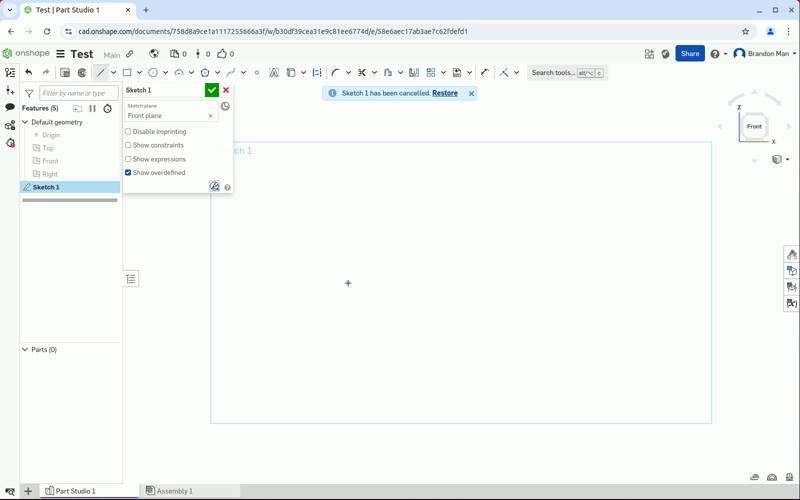
key_down(shift)
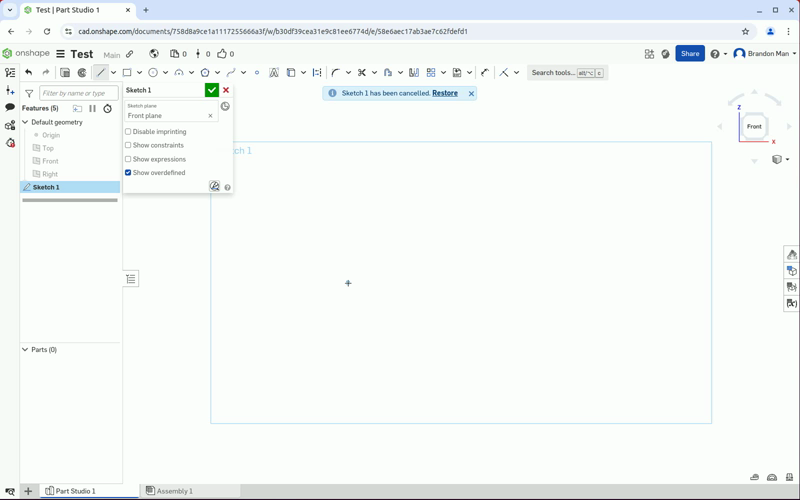
mouse_move(572, 282)
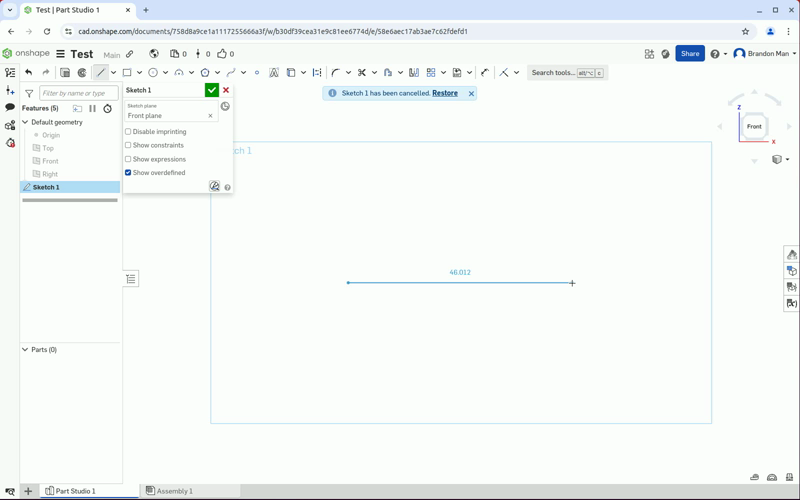
click(572, 282)
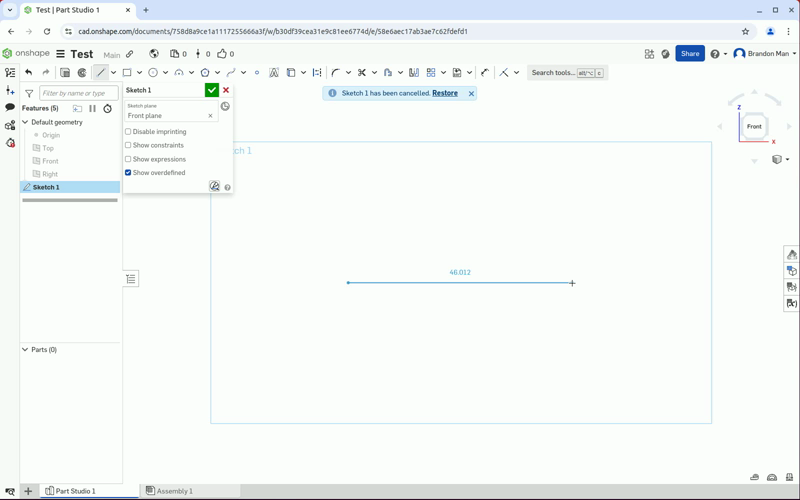
key_up(shift)
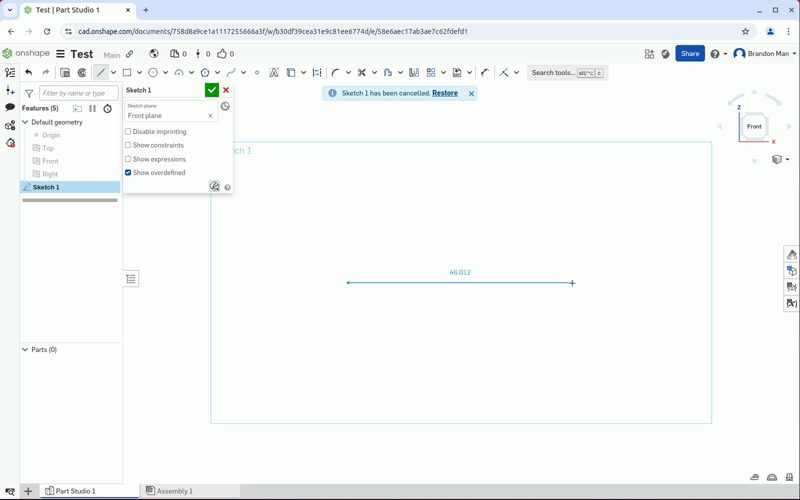
key_down(shift)
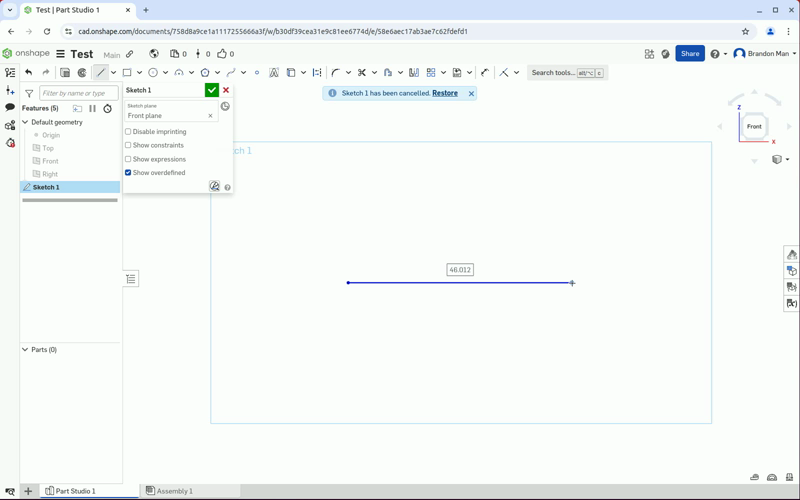
mouse_move(589, 282)
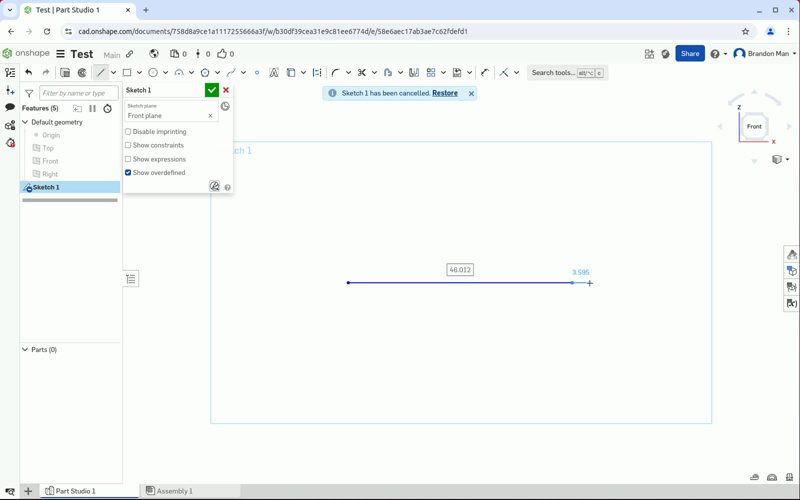
mouse_move(572, 261)
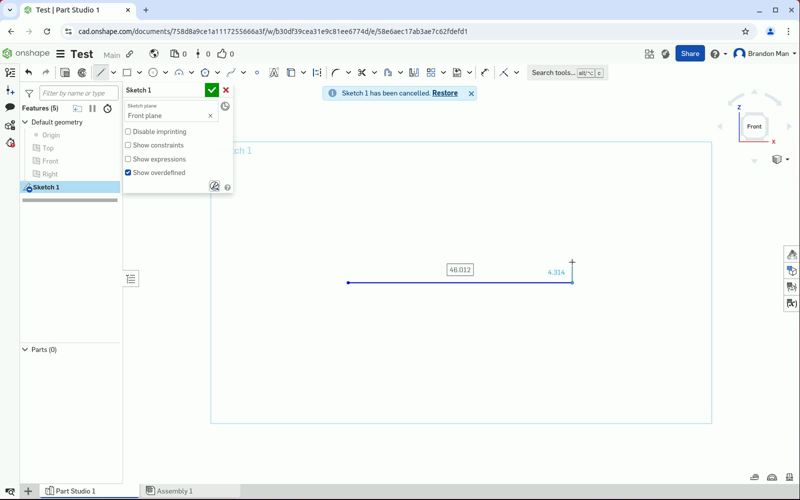
click(572, 261)
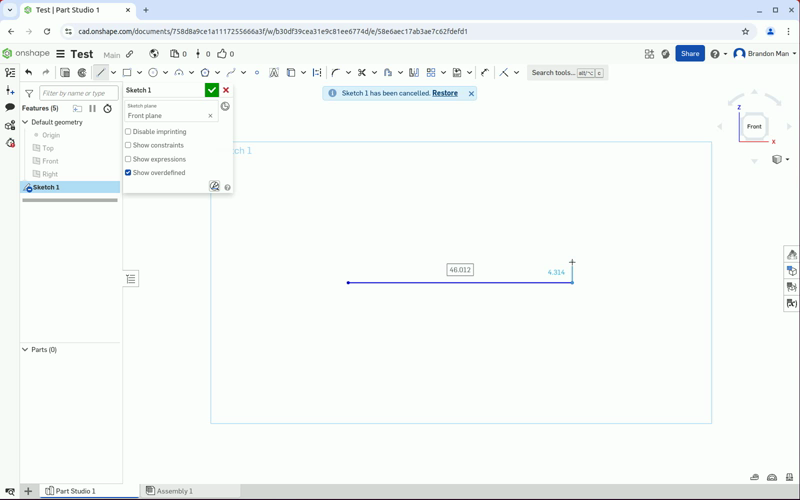
key_up(shift)
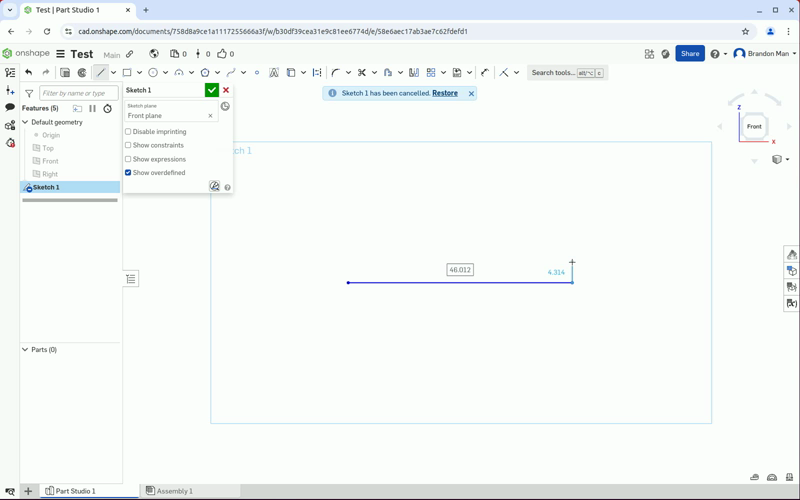
key_down(shift)
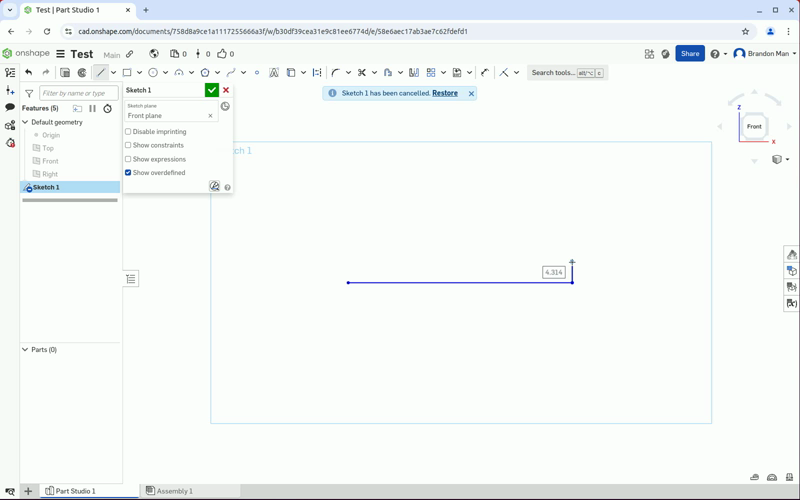
mouse_move(348, 261)
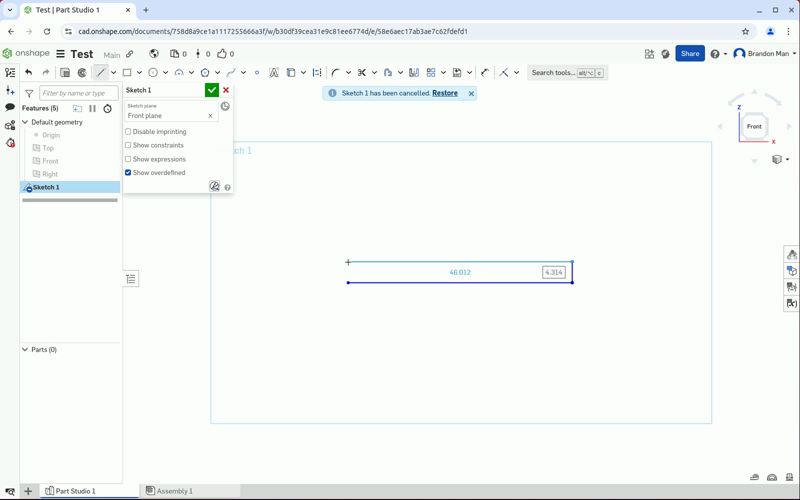
click(348, 261)
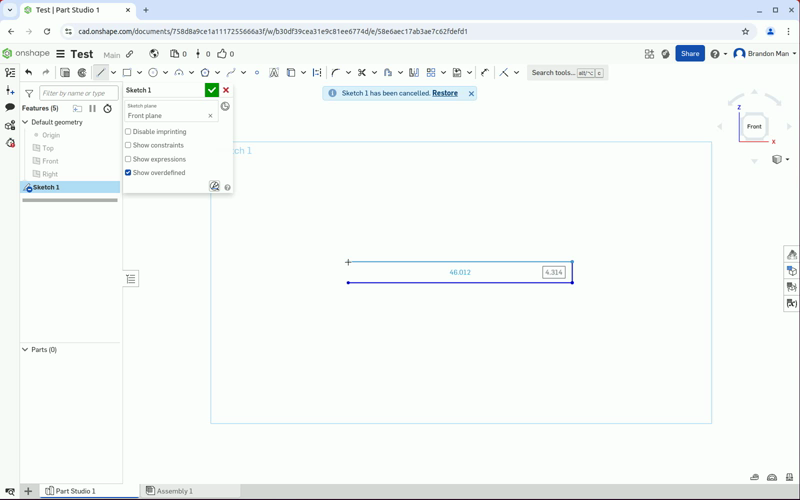
key_up(shift)
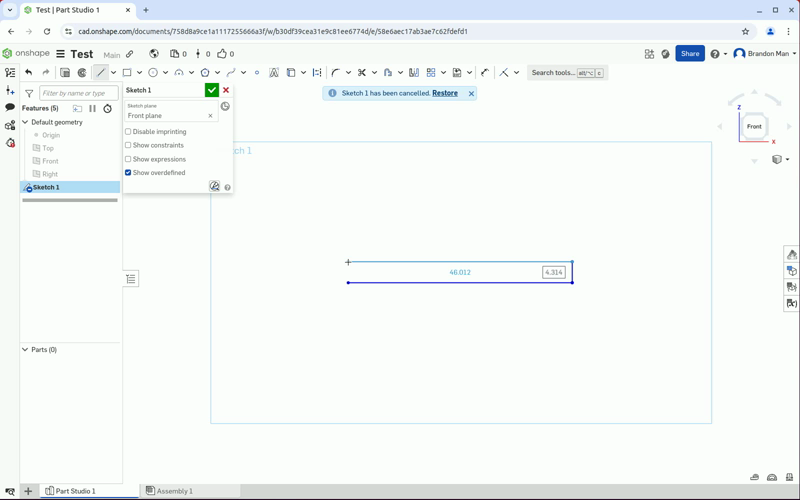
mouse_move(378, 261)
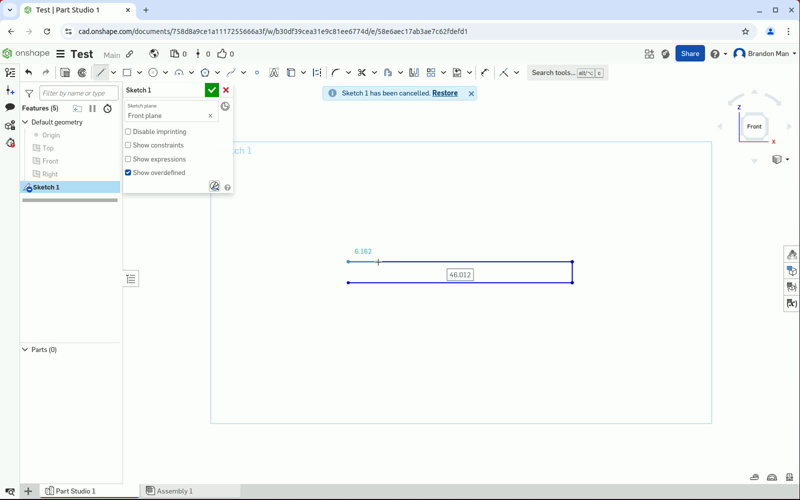
key_down(shift)
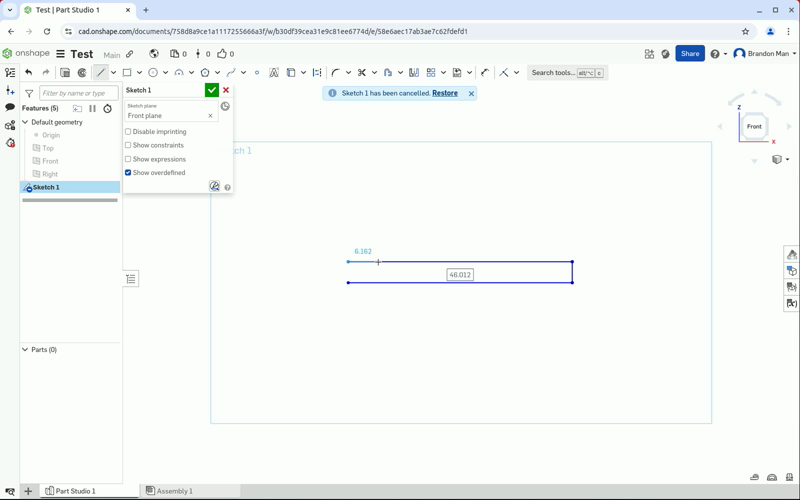
mouse_move(348, 282)
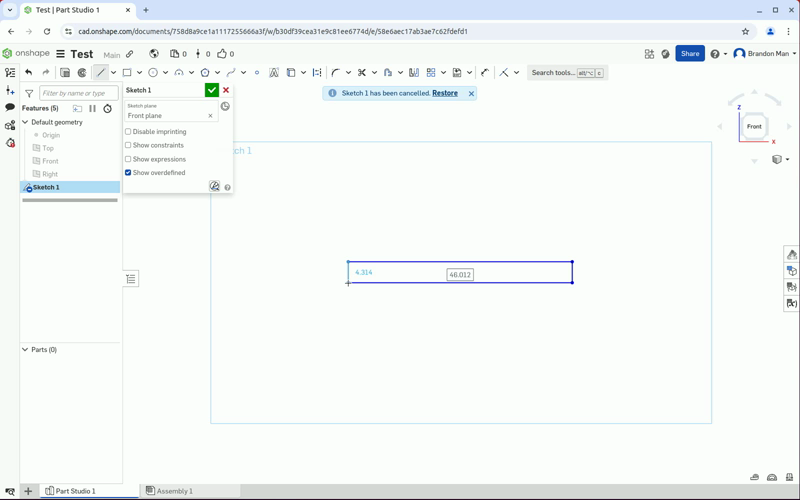
key_up(shift)
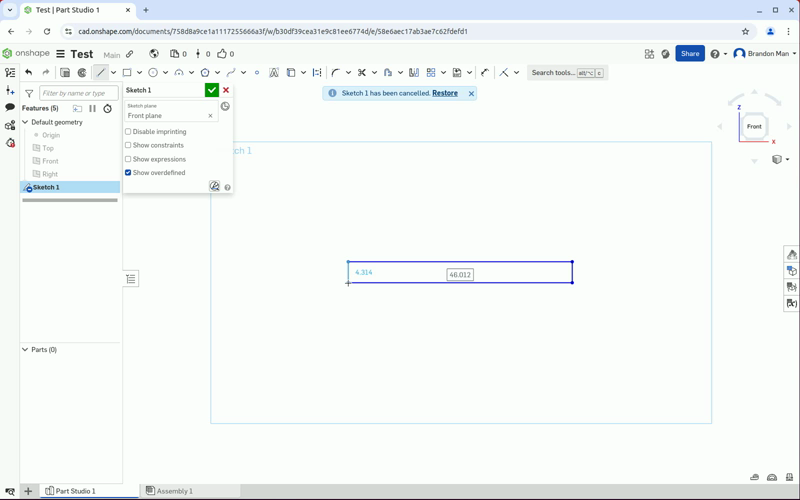
click(348, 282)
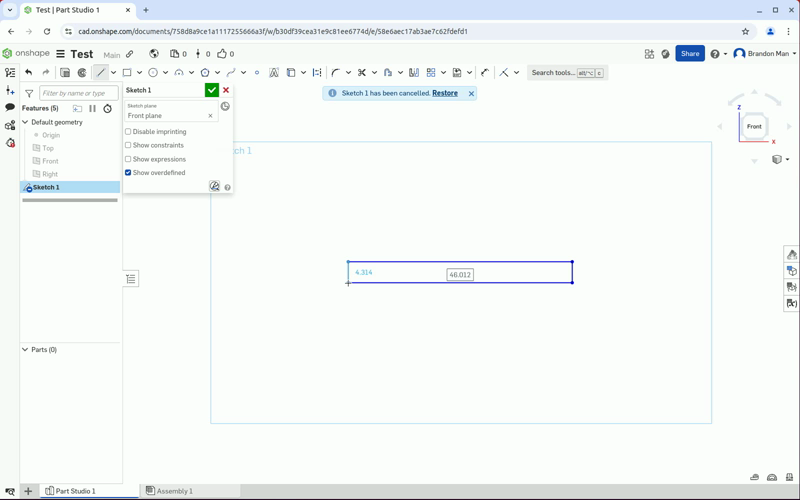
key(esc)
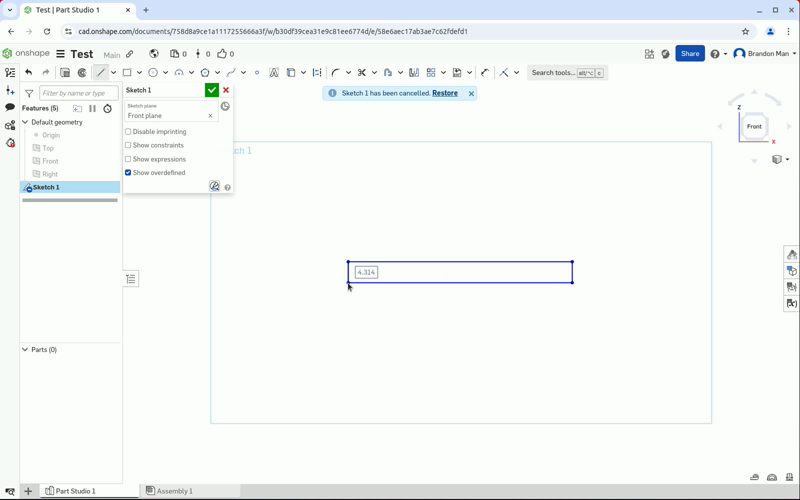
mouse_move(442, 278)
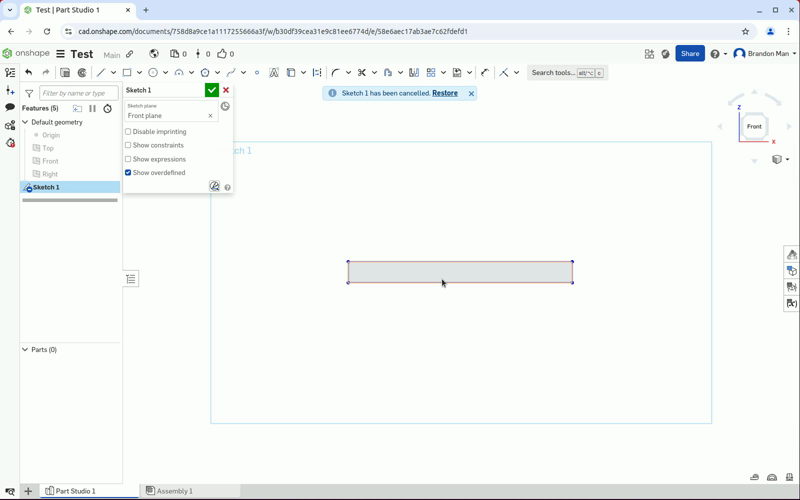
click(442, 278)
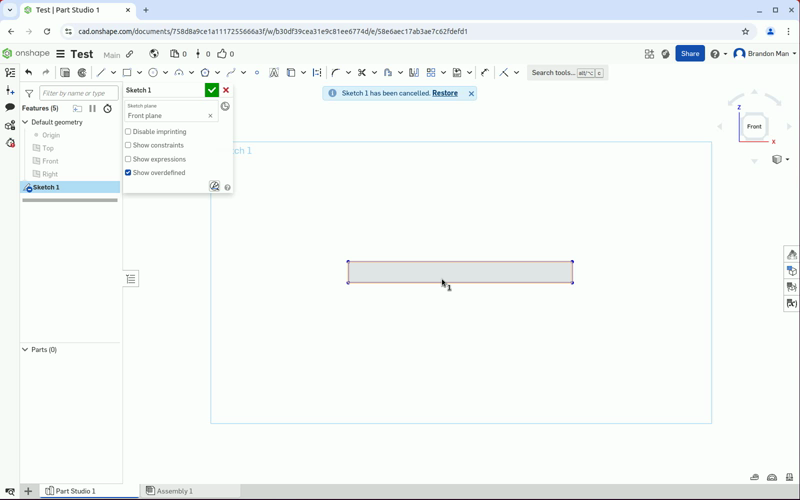
mouse_move(73, 352)
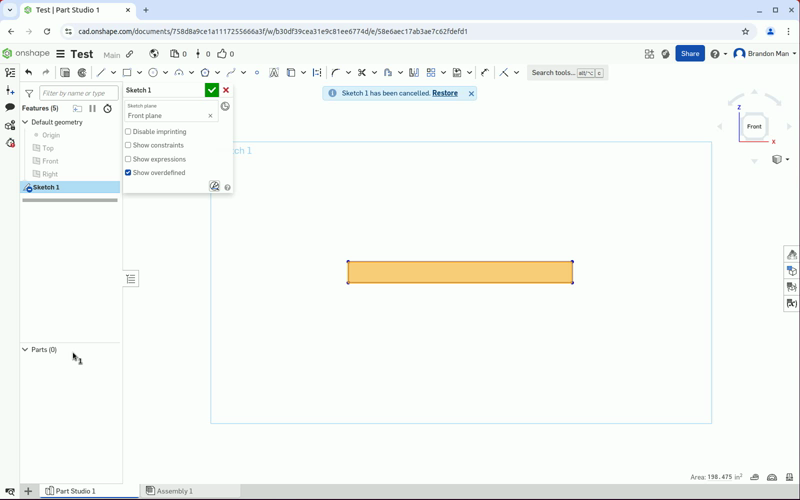
key(shift+y)
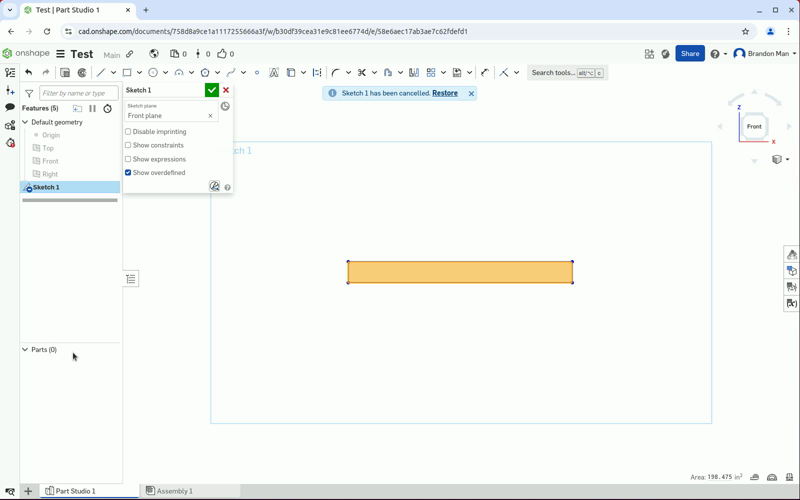
key(shift+e)
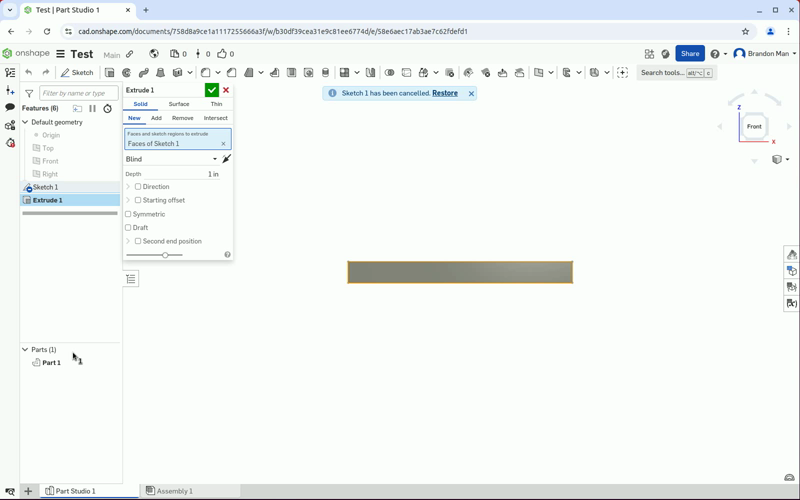
mouse_move(143, 106)
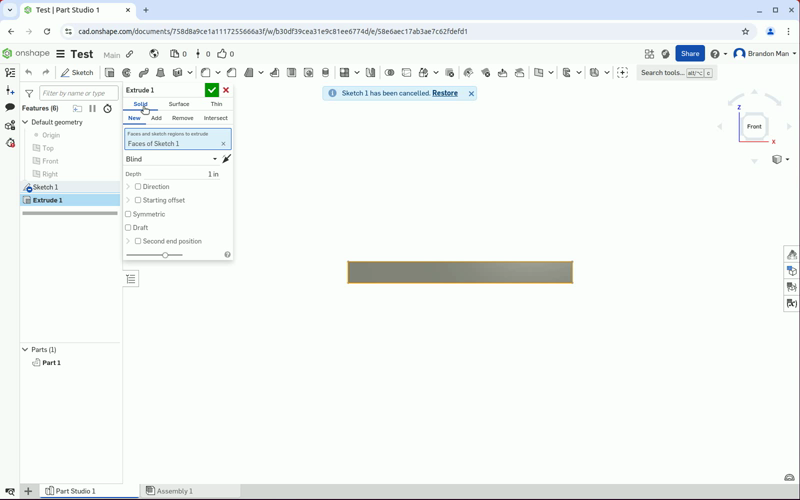
click(143, 106)
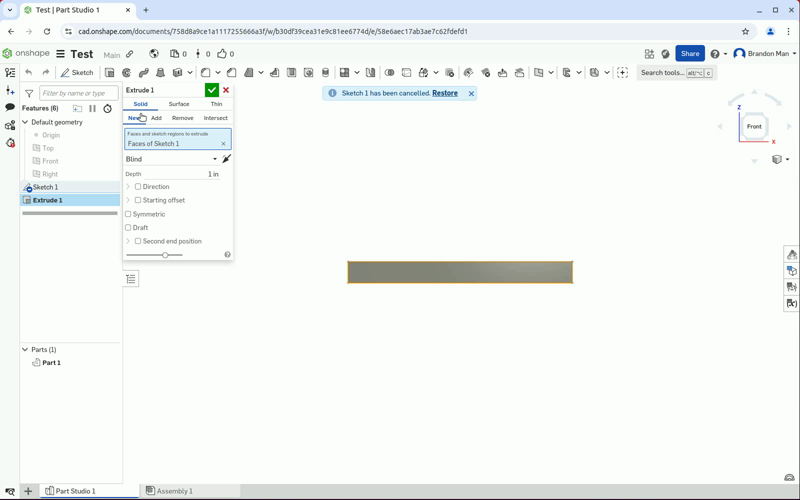
mouse_move(137, 120)
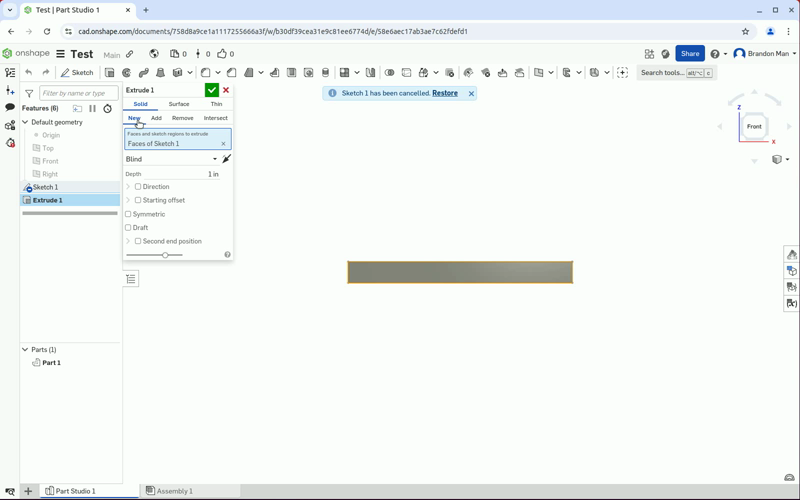
click(137, 120)
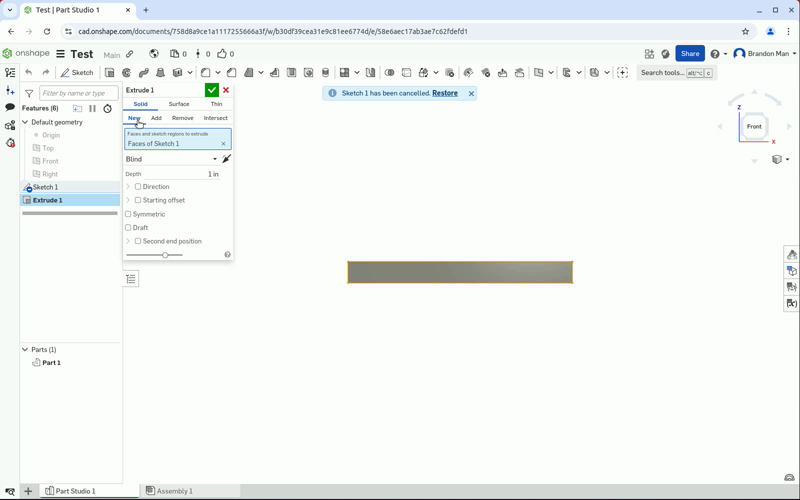
key(tab, 4)
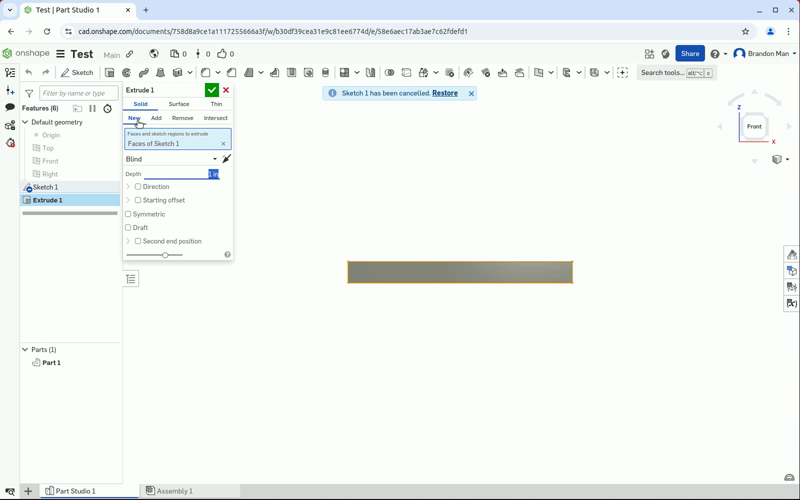
text(6.258)
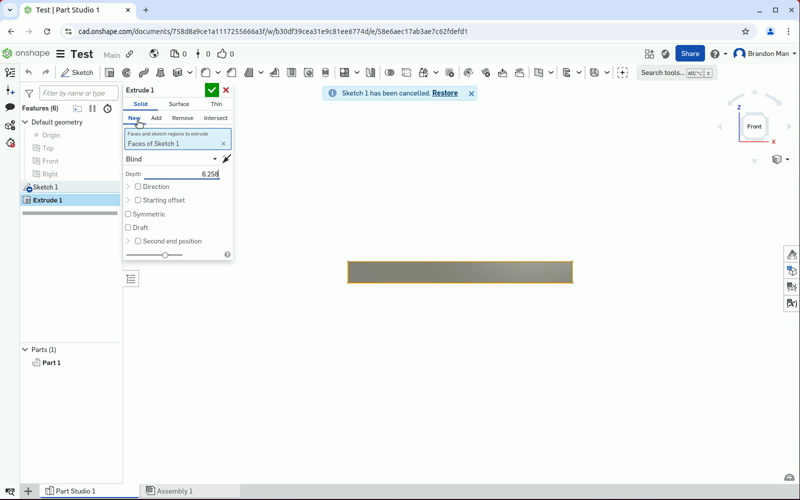
key(tab, 3)
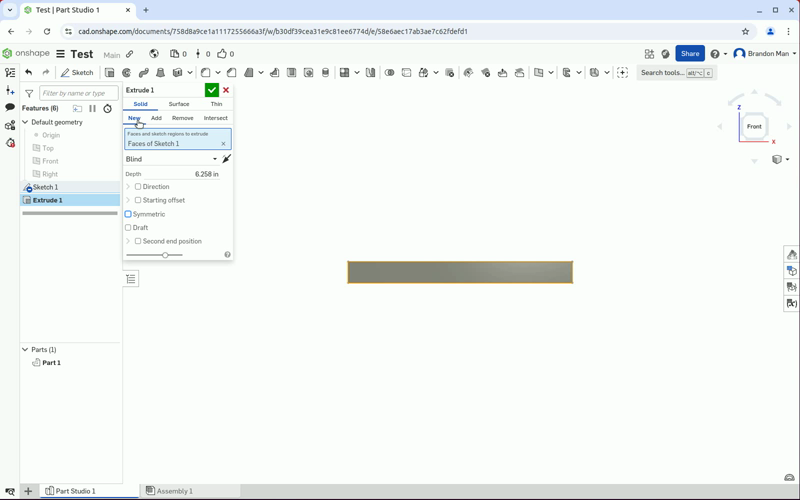
key(space)
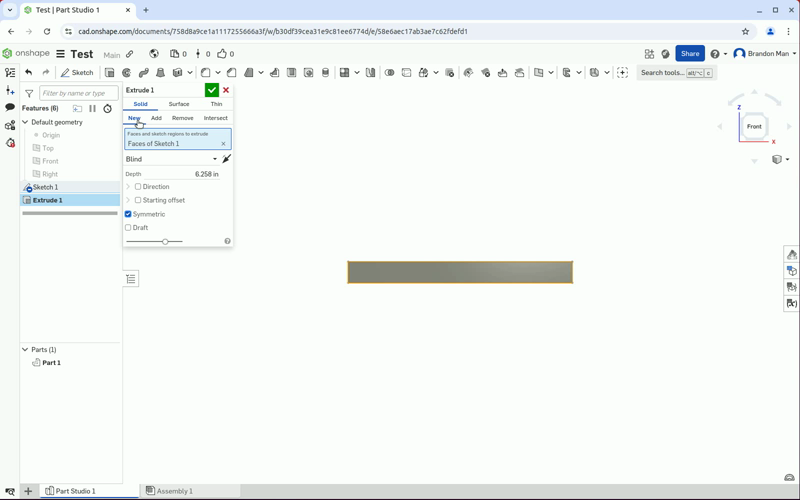
key(enter)
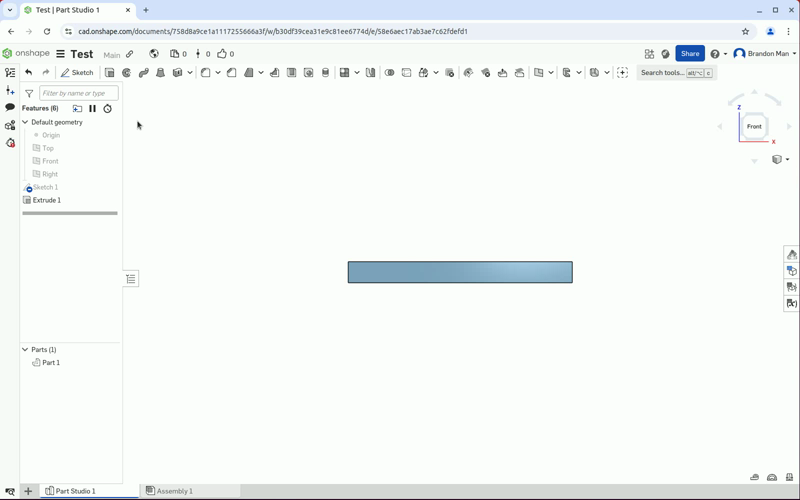
key(shift+h)
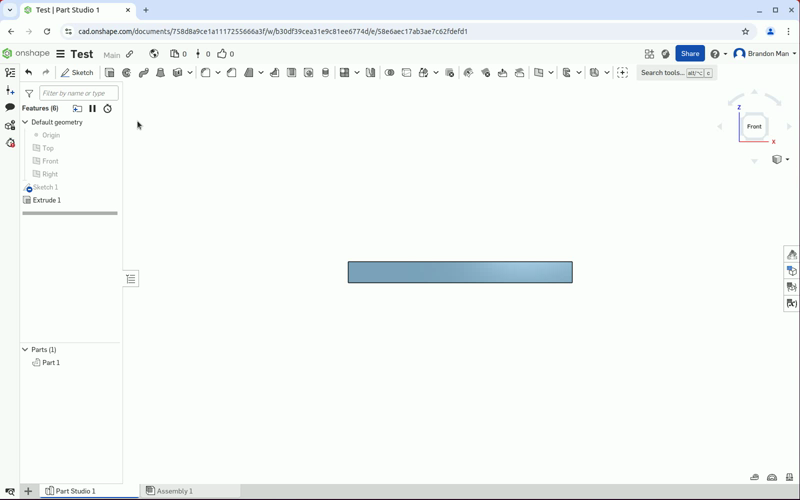
key(shift+h)
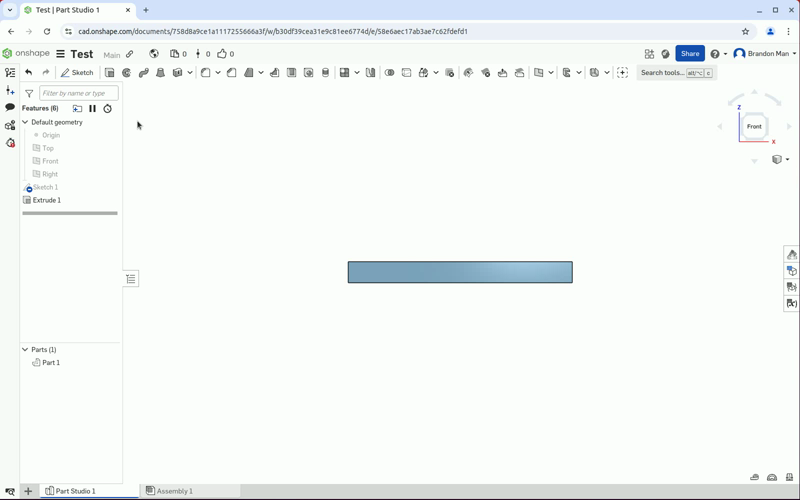
mouse_move(73, 189)
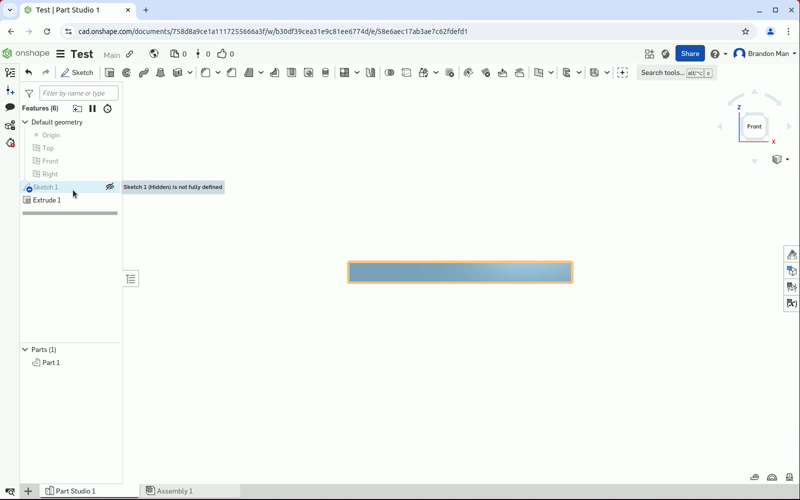
click(73, 189)
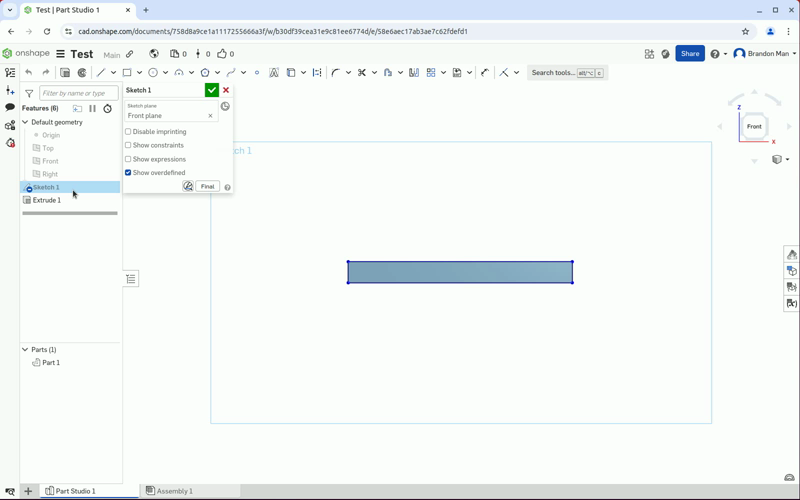
mouse_move(229, 92)
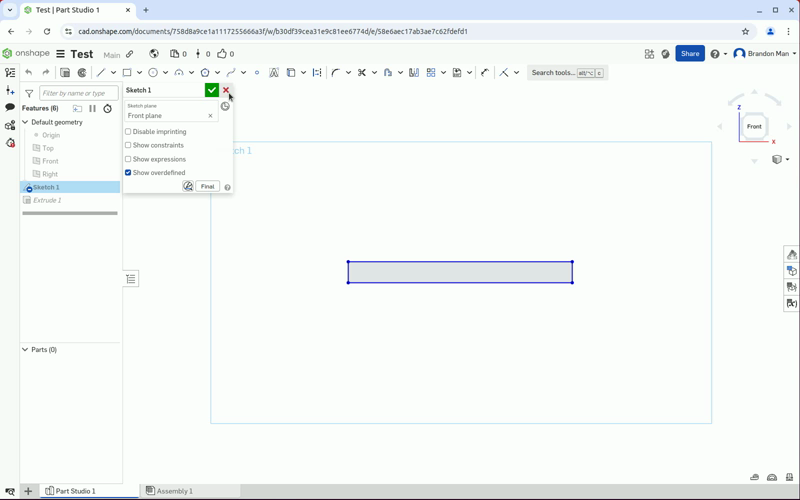
click(229, 92)
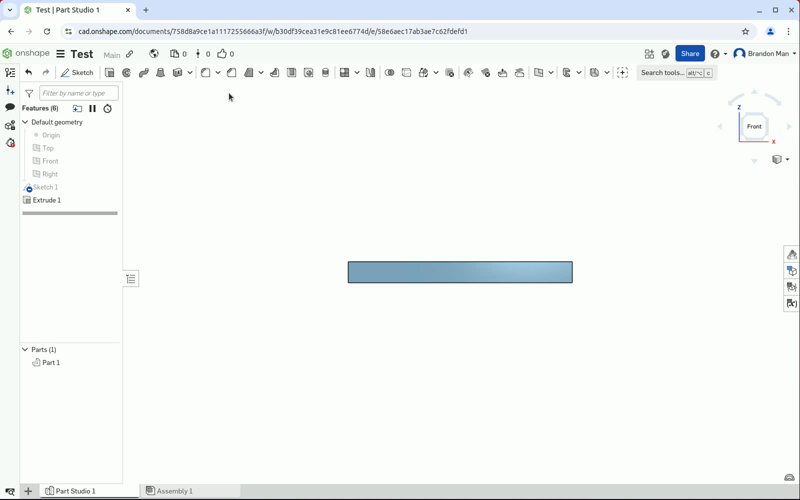
mouse_move(73, 352)
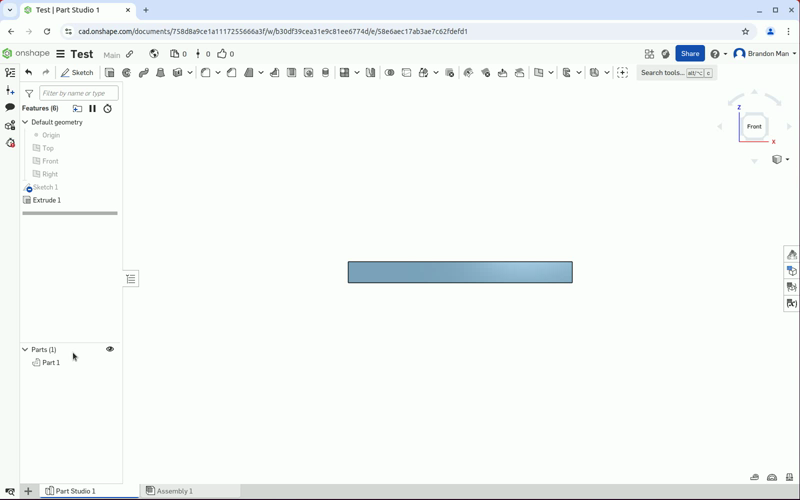
key(y)
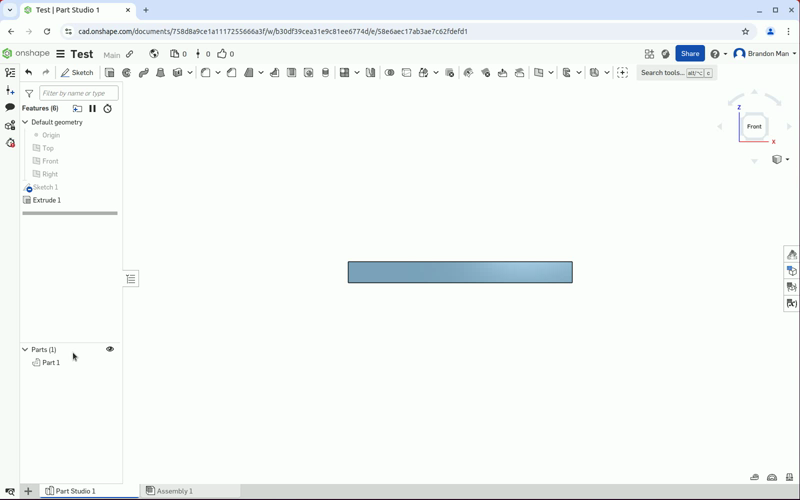
key(shift+p)
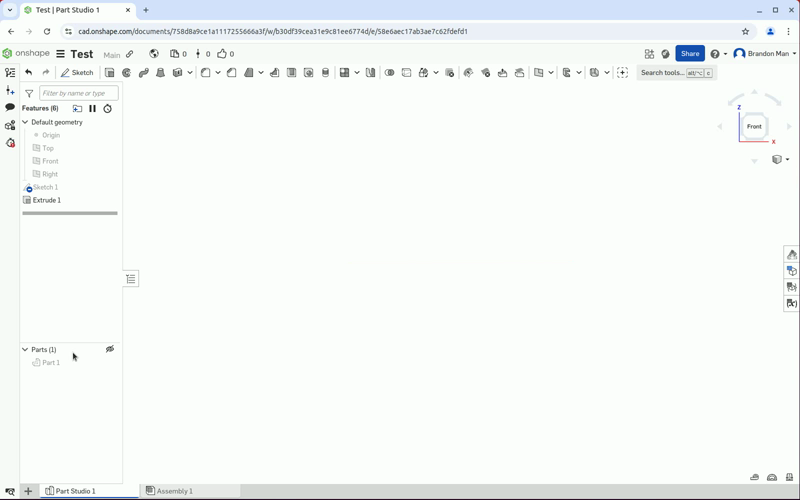
key(space)
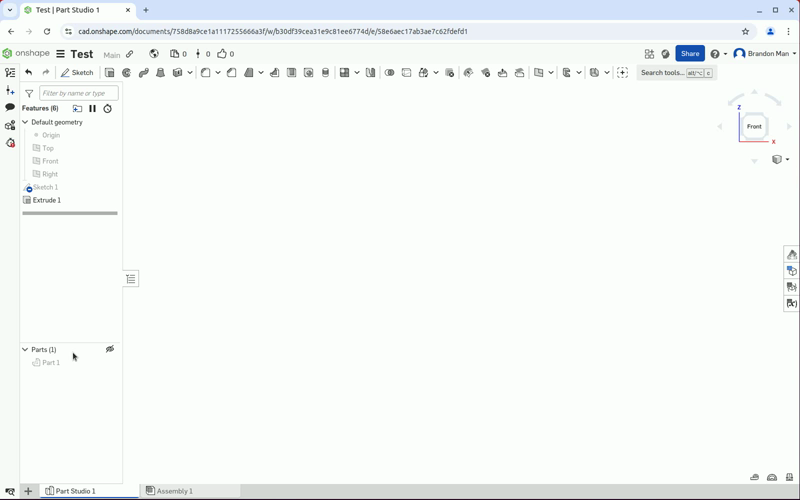
key_down(shift)
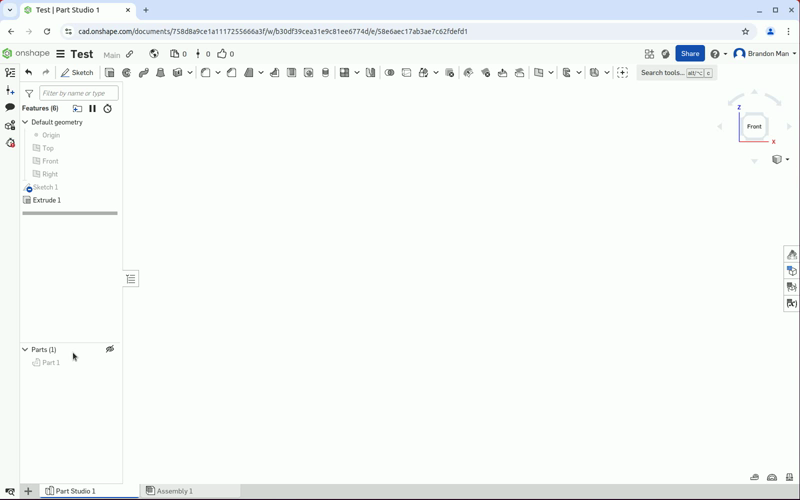
key(left)
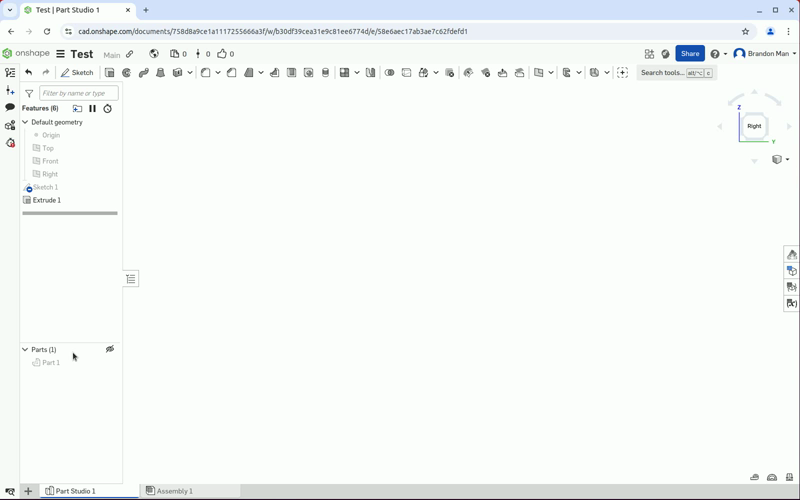
key_up(shift)
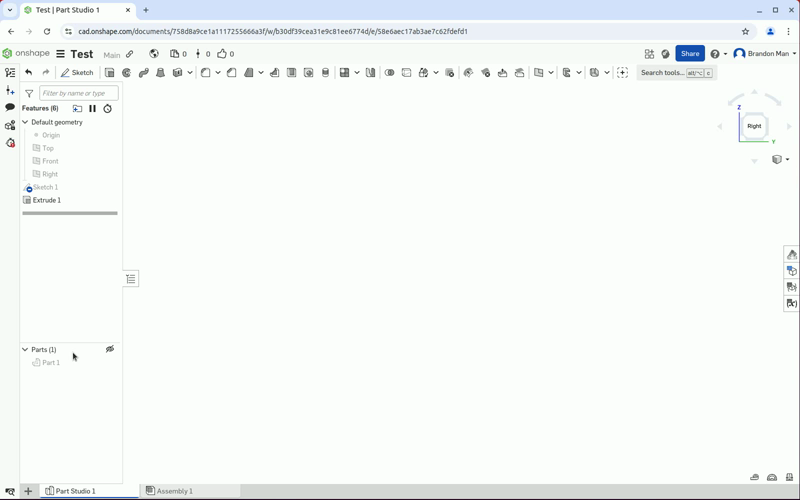
mouse_move(73, 352)
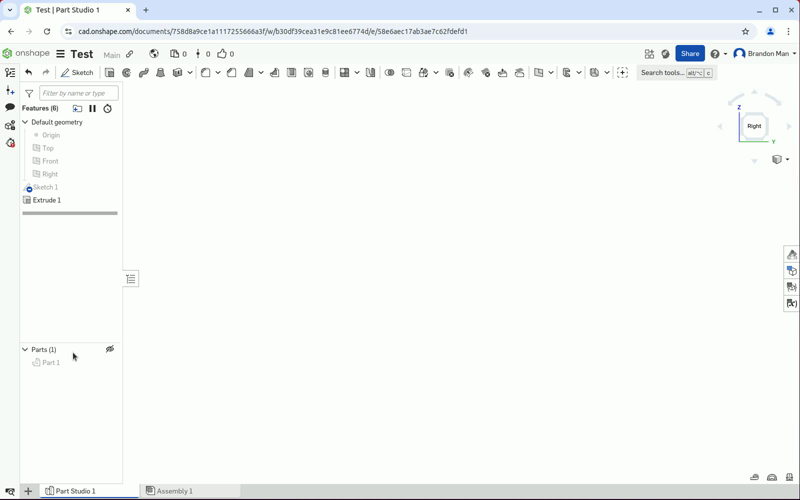
key(shift+y)
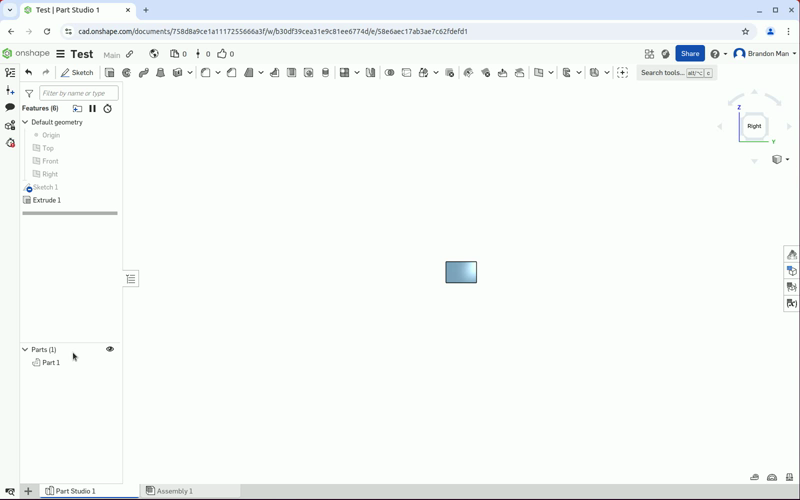
mouse_move(541, 75)
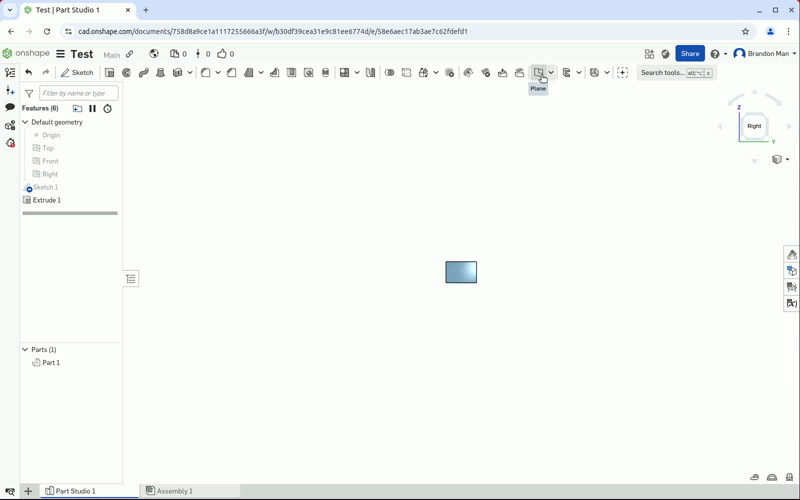
click(541, 75)
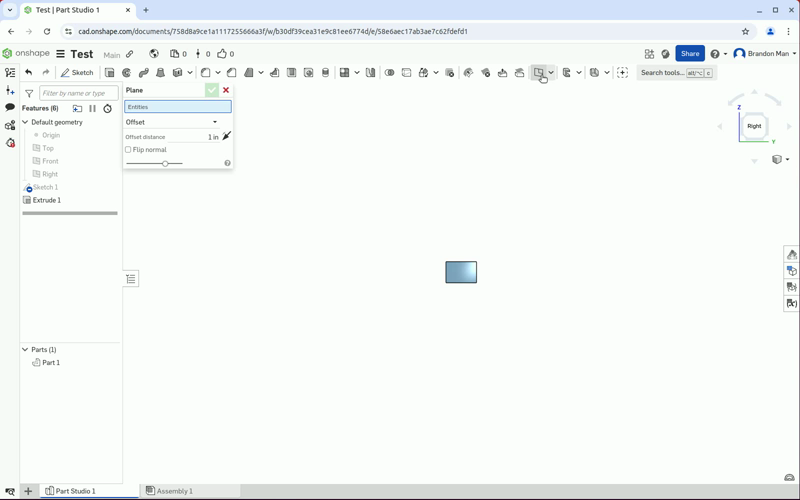
mouse_move(73, 176)
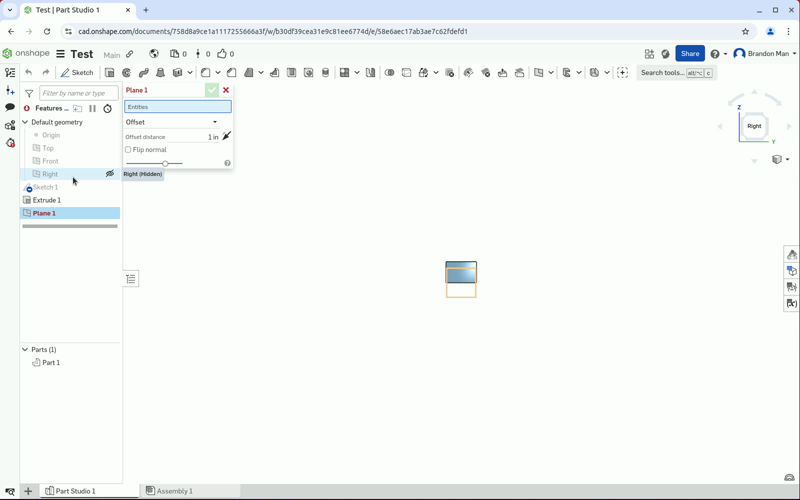
click(73, 176)
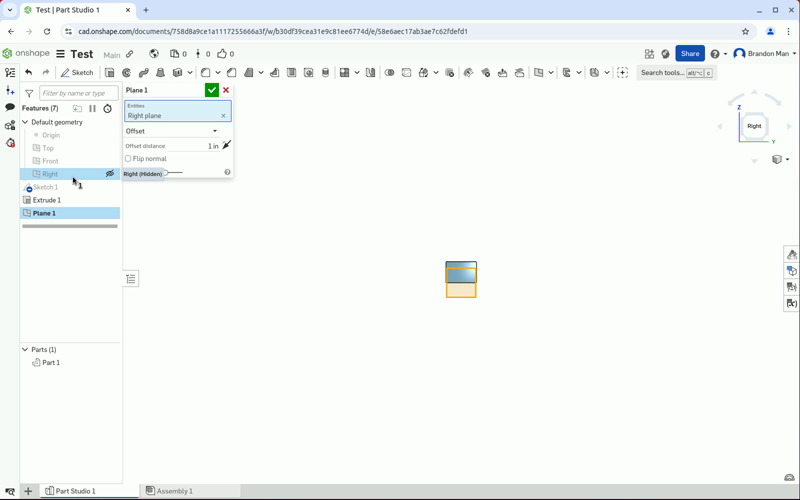
key(tab, 2)
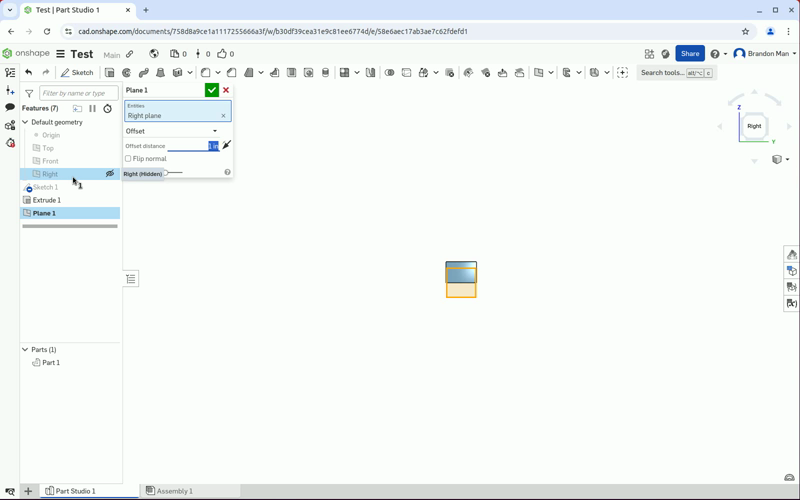
text(23.108)
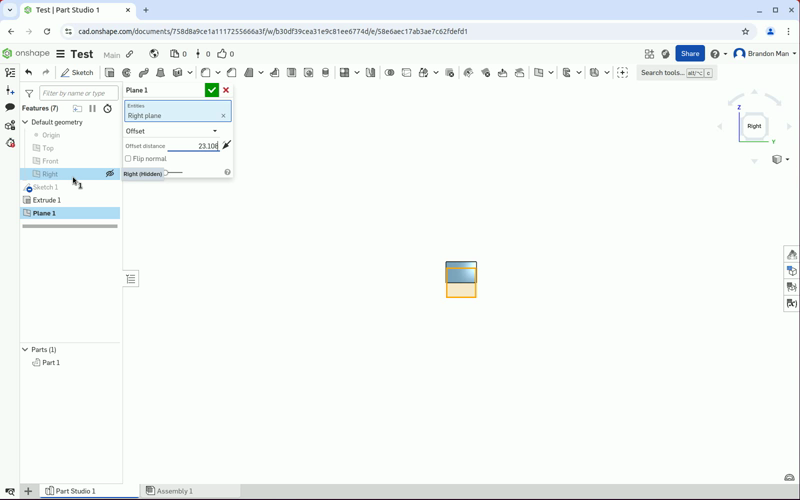
key(enter, 2)
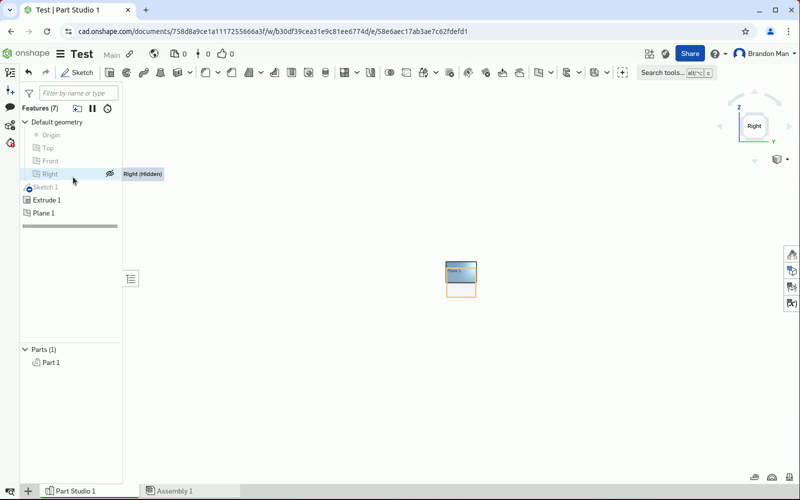
key(shift+s)
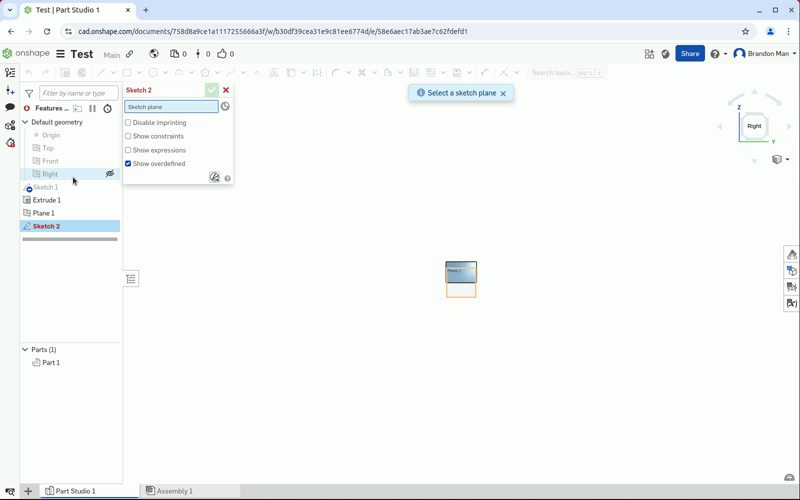
mouse_move(73, 215)
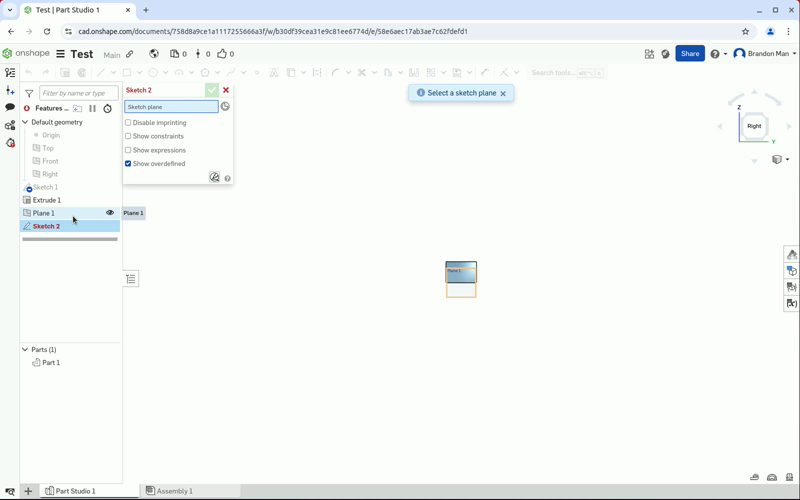
click(73, 215)
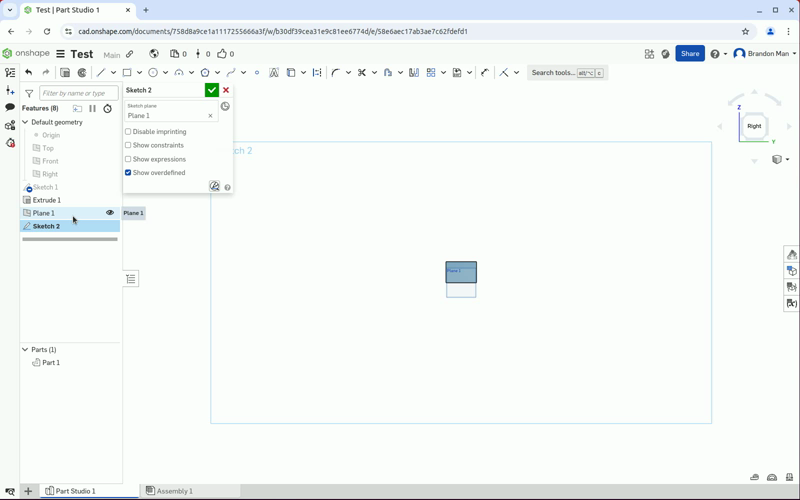
mouse_move(73, 352)
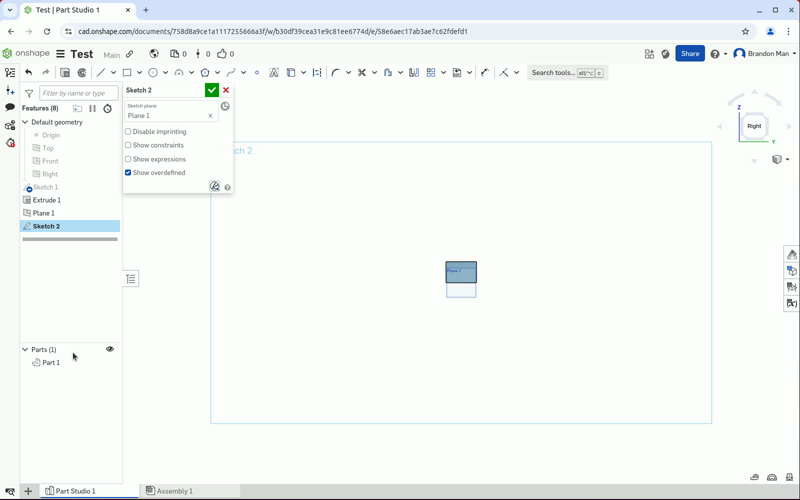
key(y)
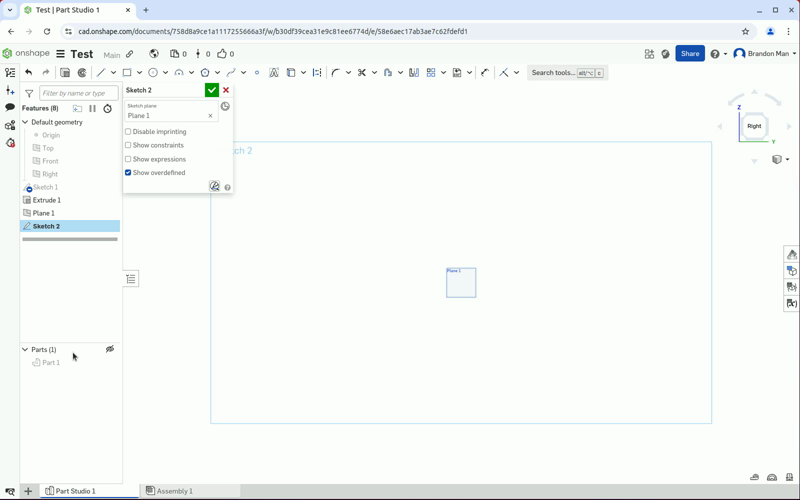
key(l)
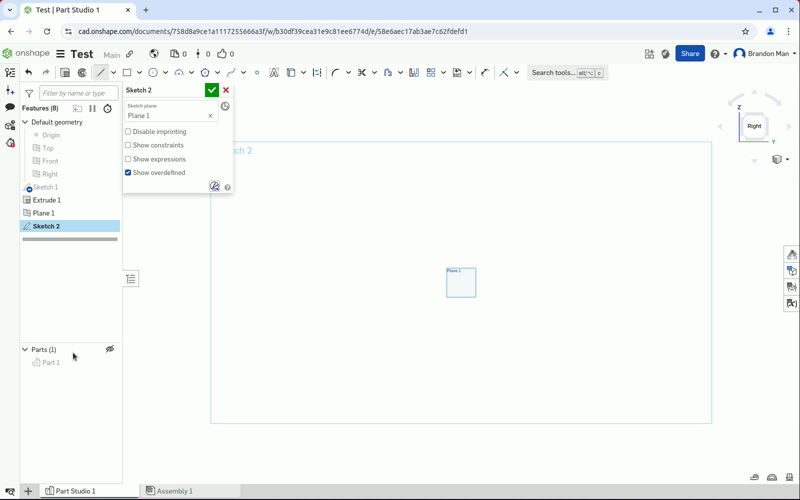
key_down(shift)
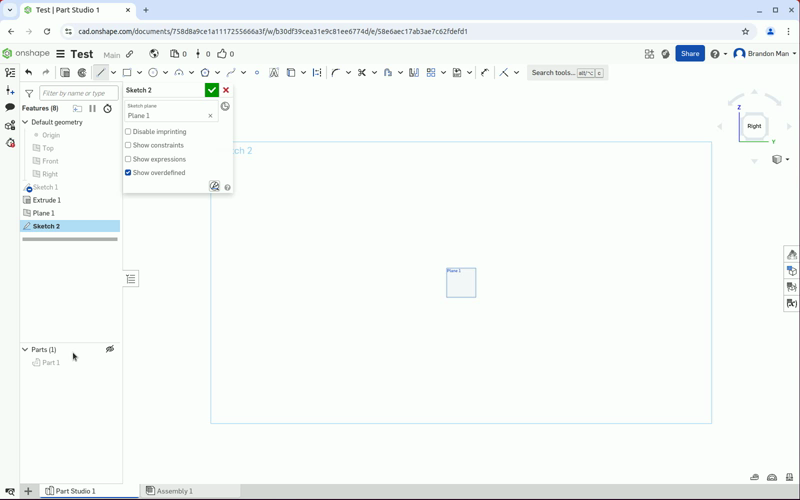
mouse_move(445, 273)
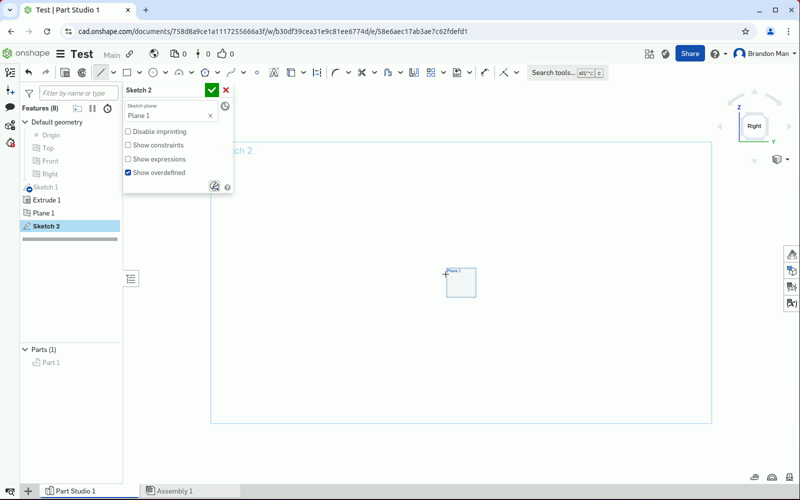
click(445, 273)
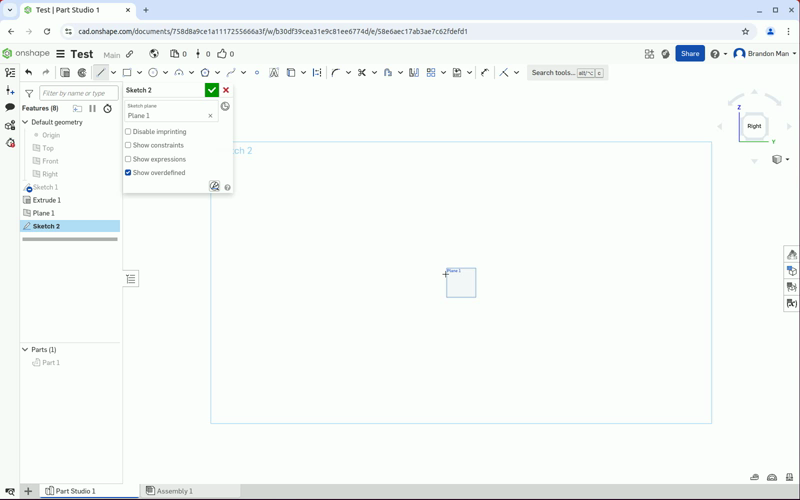
key_up(shift)
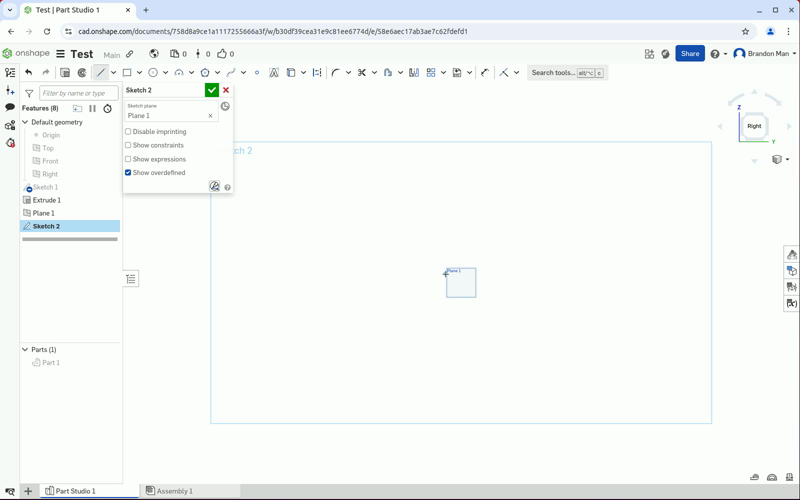
key_down(shift)
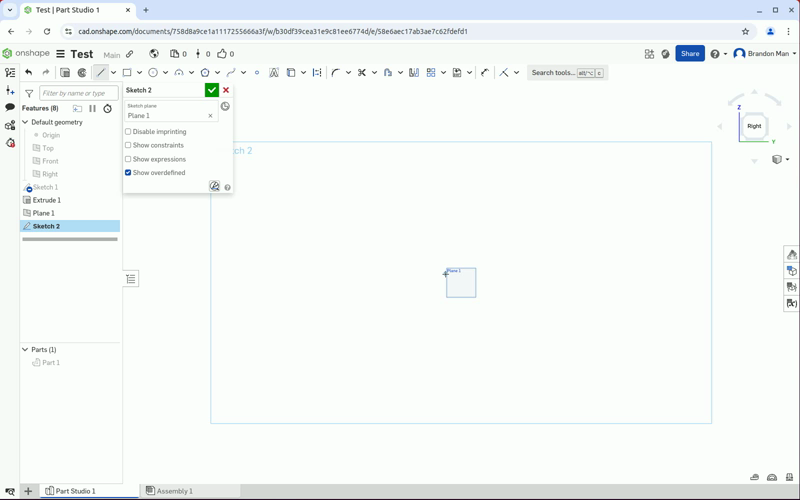
mouse_move(475, 273)
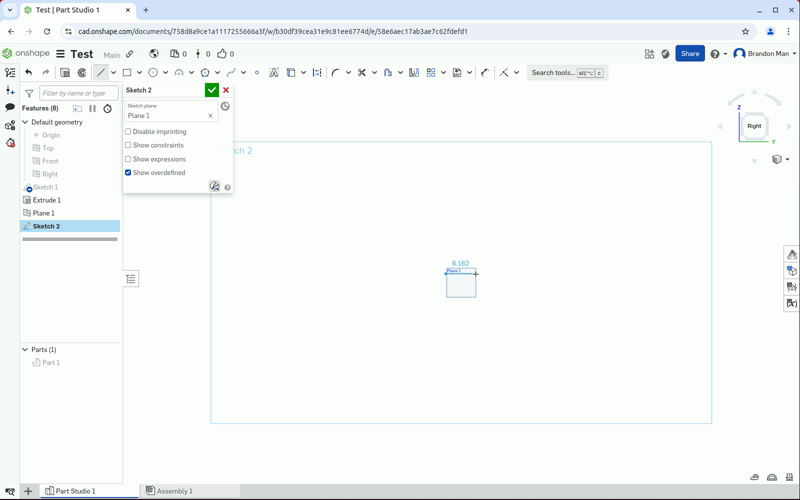
mouse_move(476, 273)
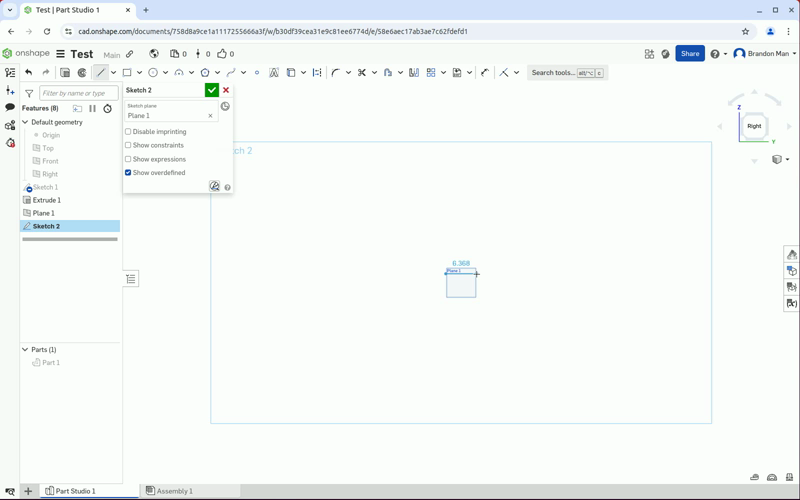
click(476, 273)
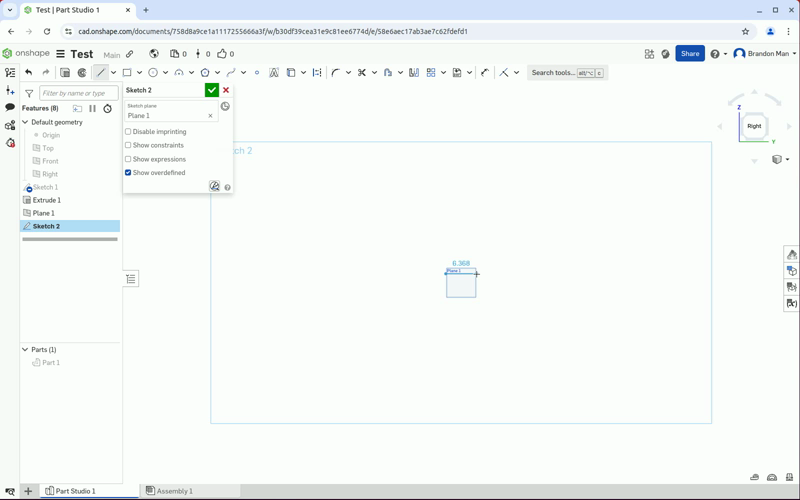
key_up(shift)
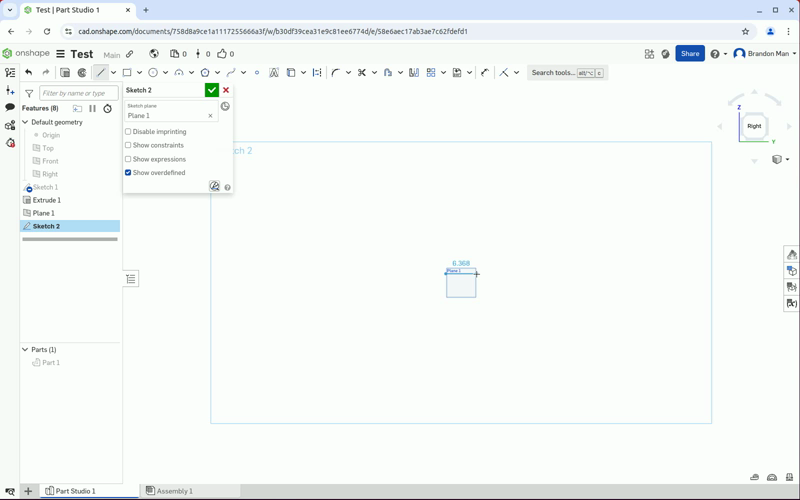
key_down(shift)
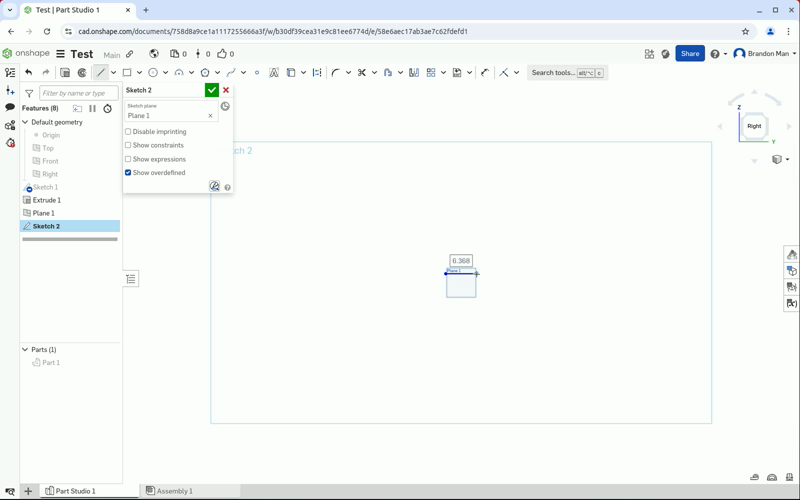
mouse_move(506, 273)
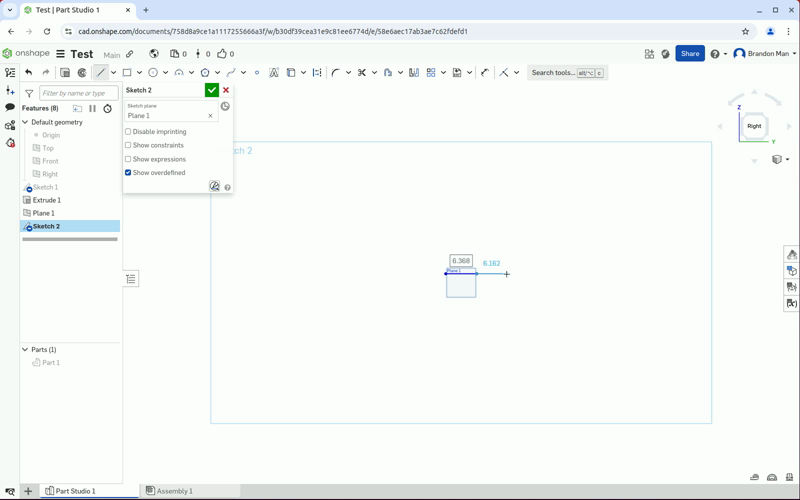
mouse_move(476, 266)
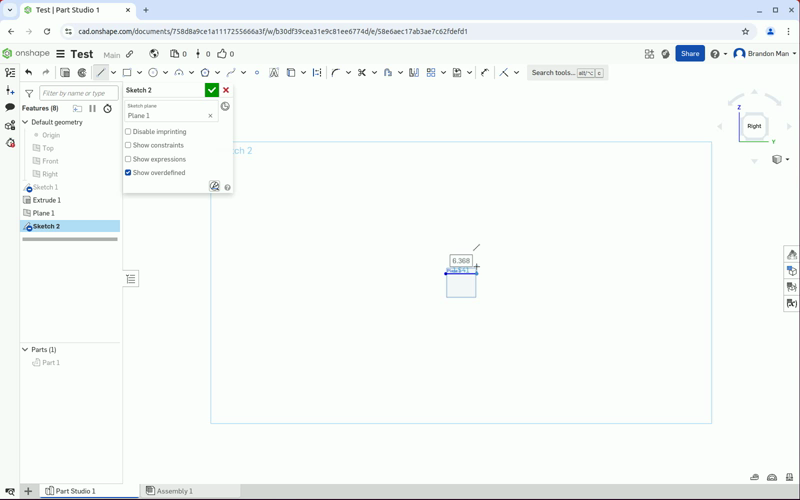
scroll(6)
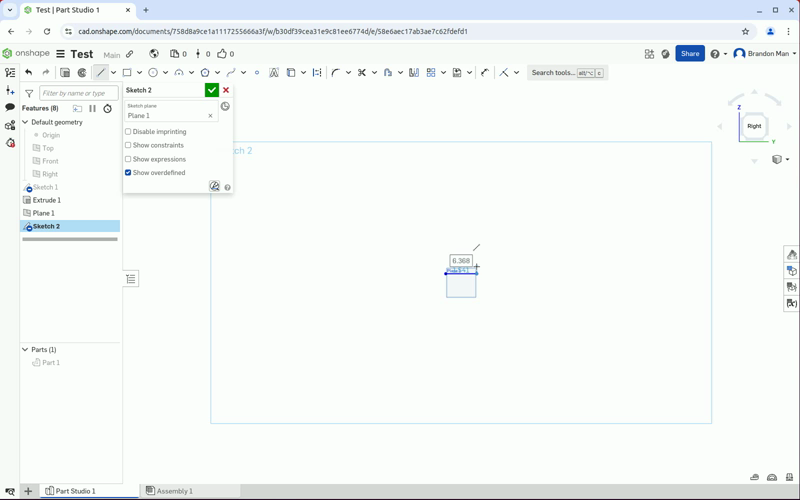
scroll(6)
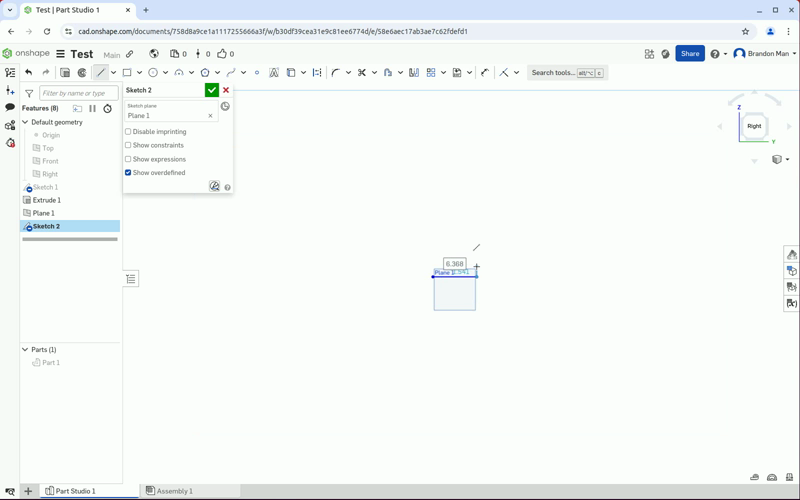
scroll(6)
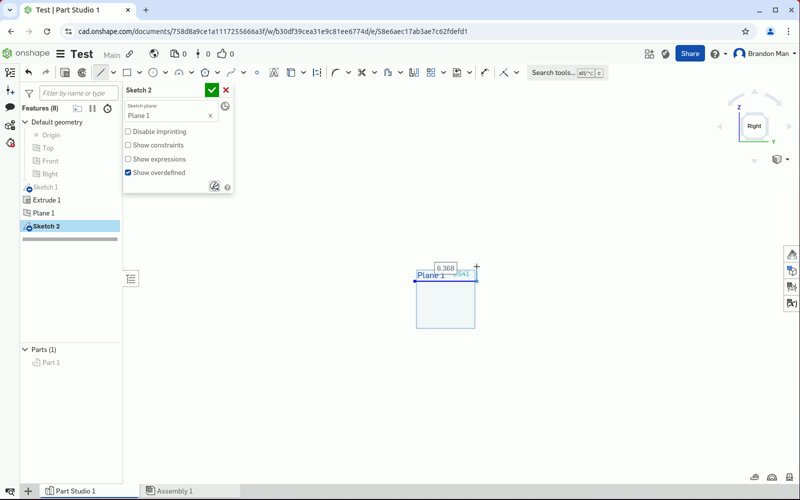
scroll(6)
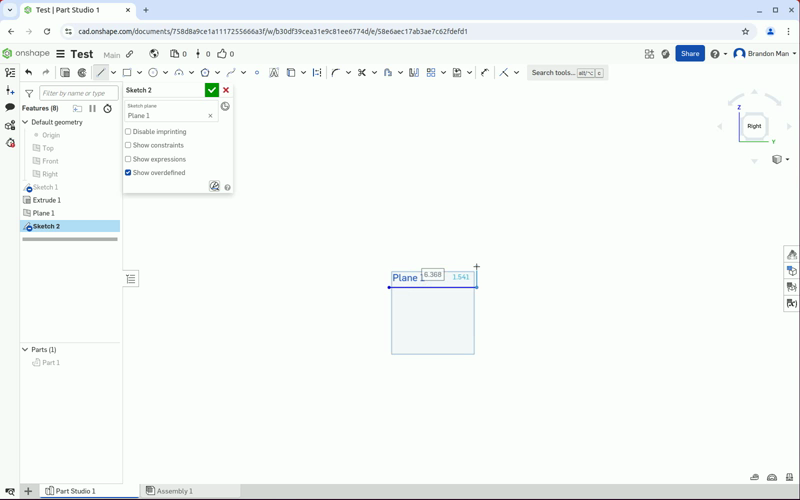
scroll(6)
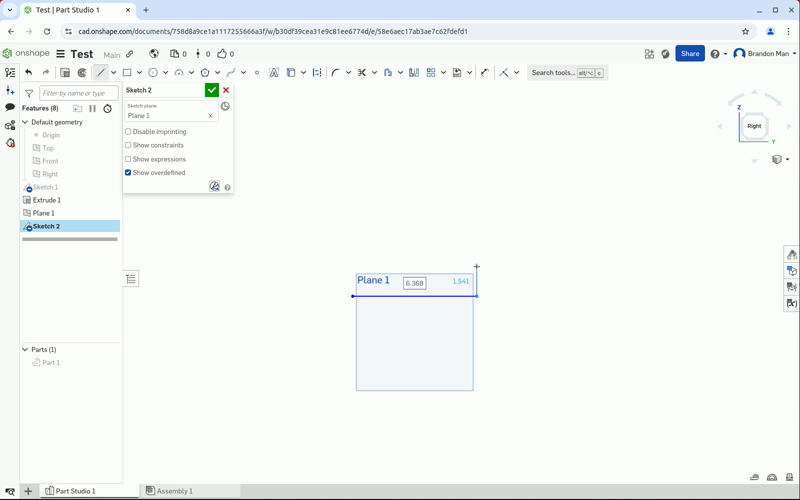
scroll(6)
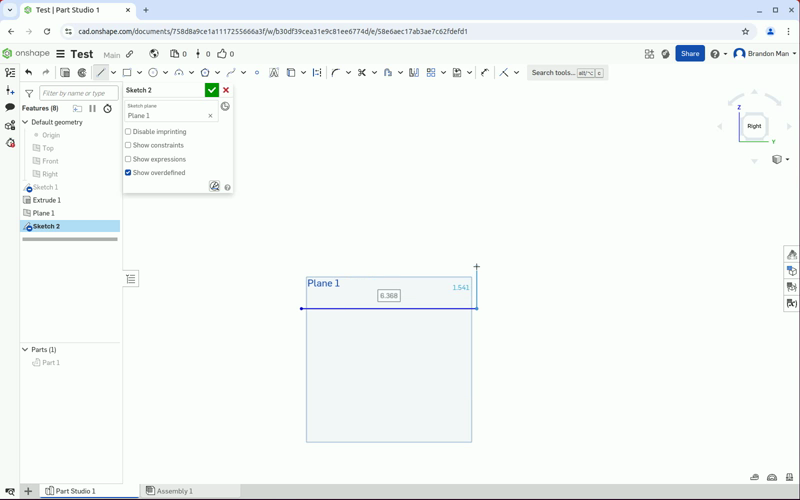
scroll(6)
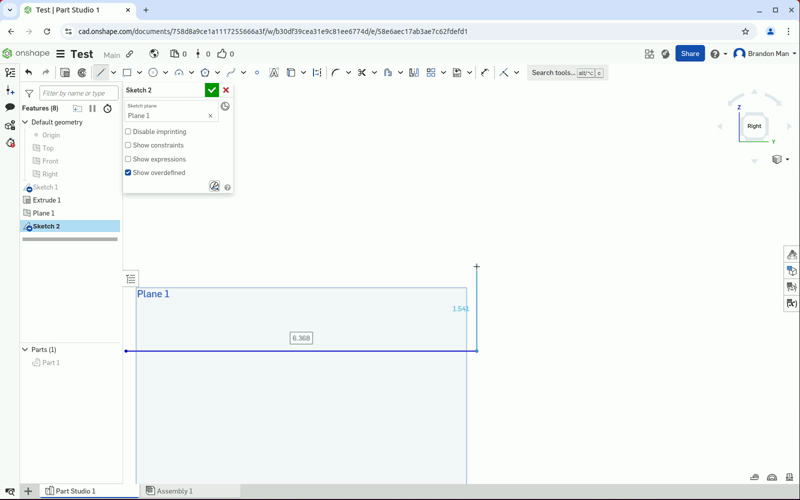
click(476, 266)
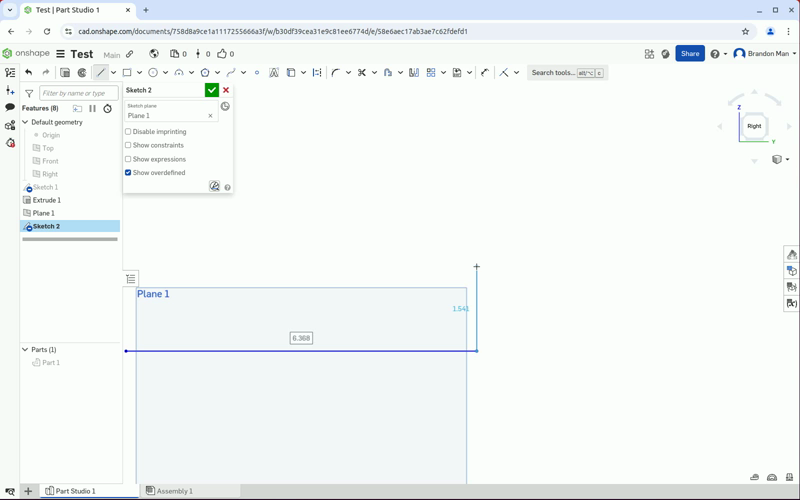
scroll(-6)
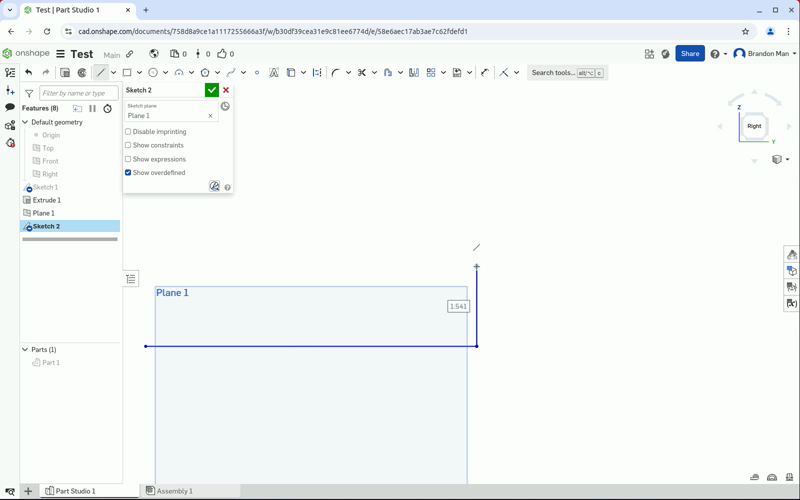
scroll(-6)
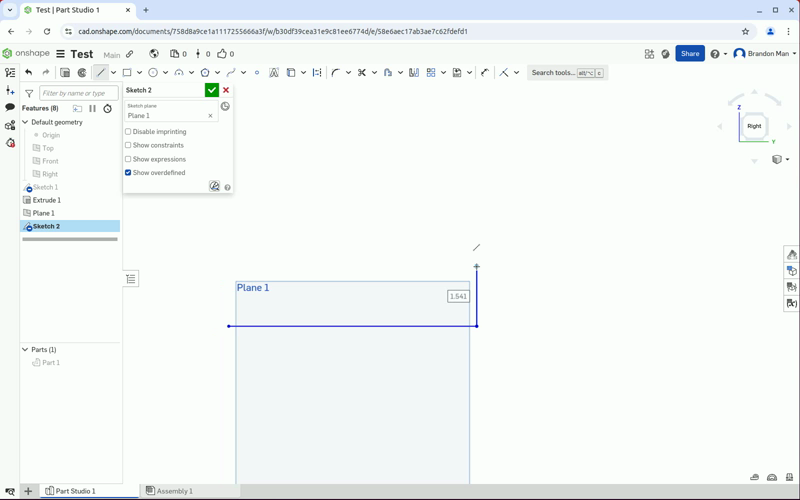
scroll(-6)
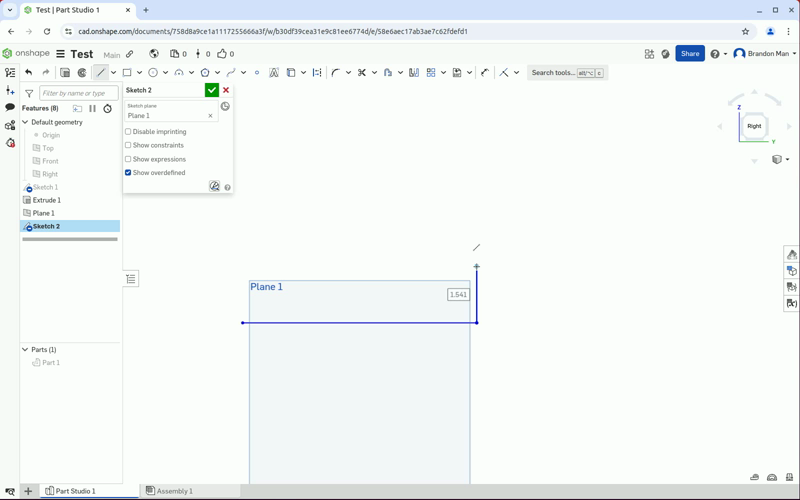
scroll(-6)
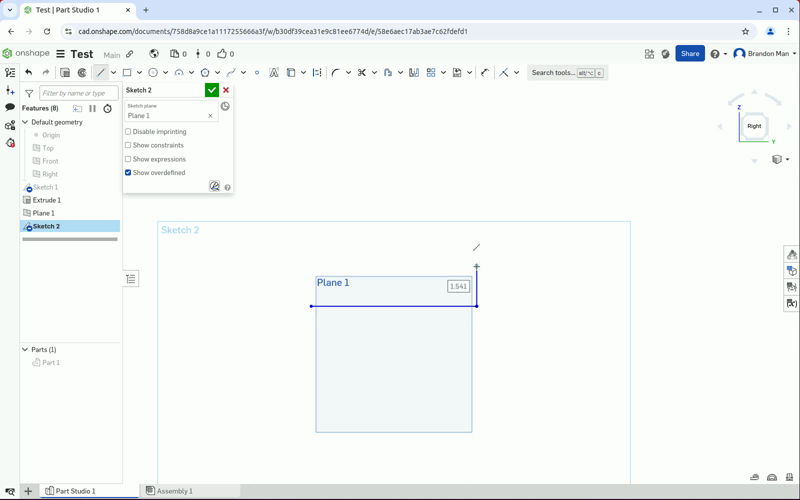
scroll(-6)
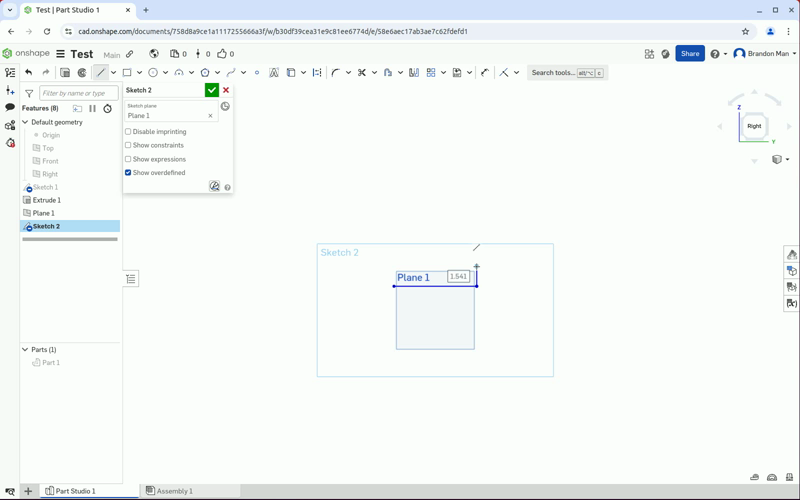
scroll(-6)
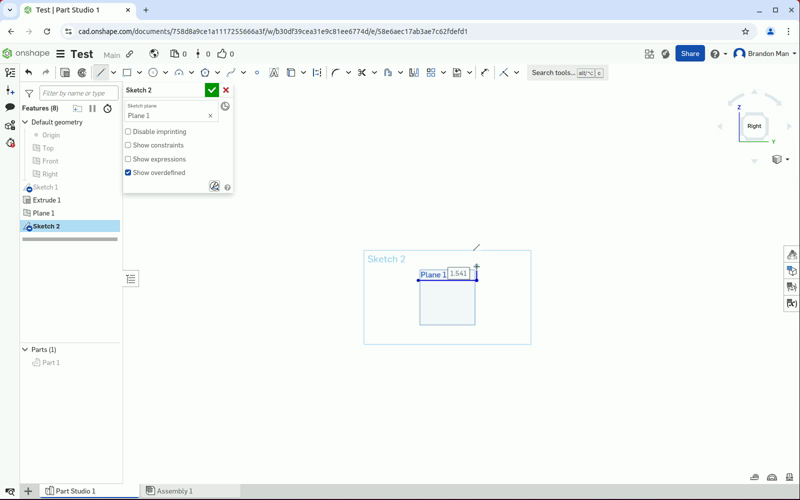
scroll(-6)
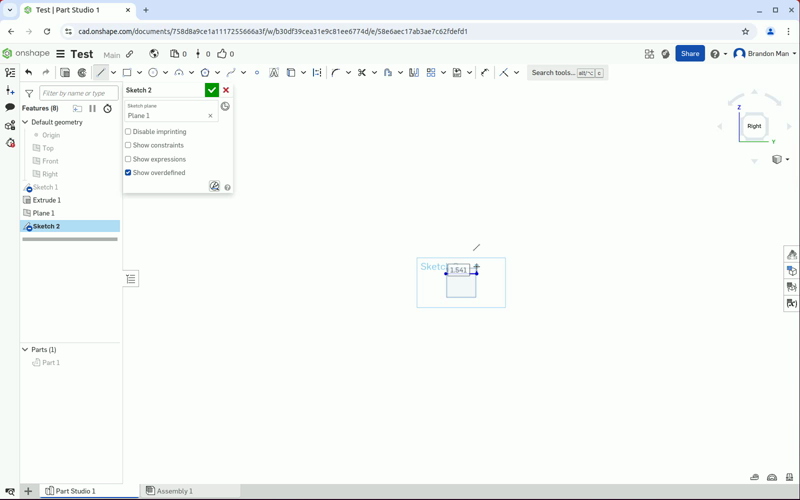
key_up(shift)
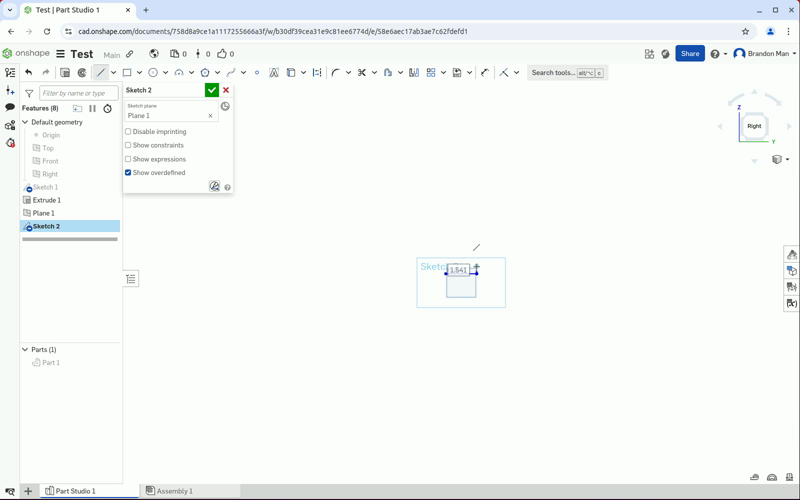
key_down(shift)
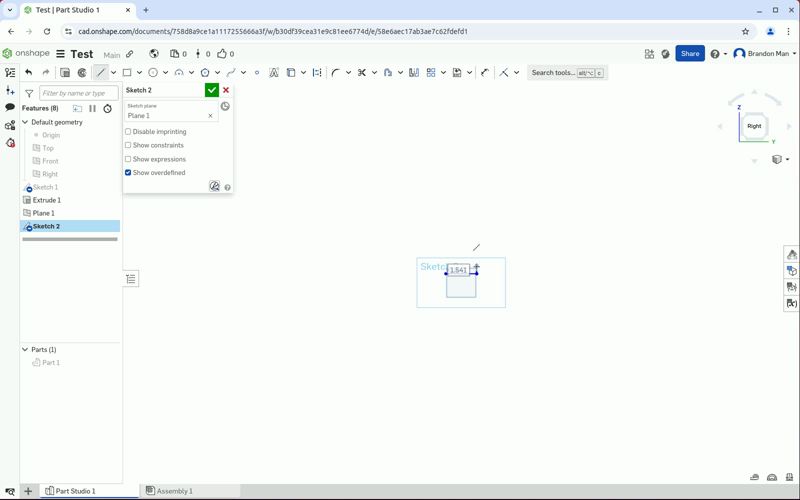
mouse_move(506, 266)
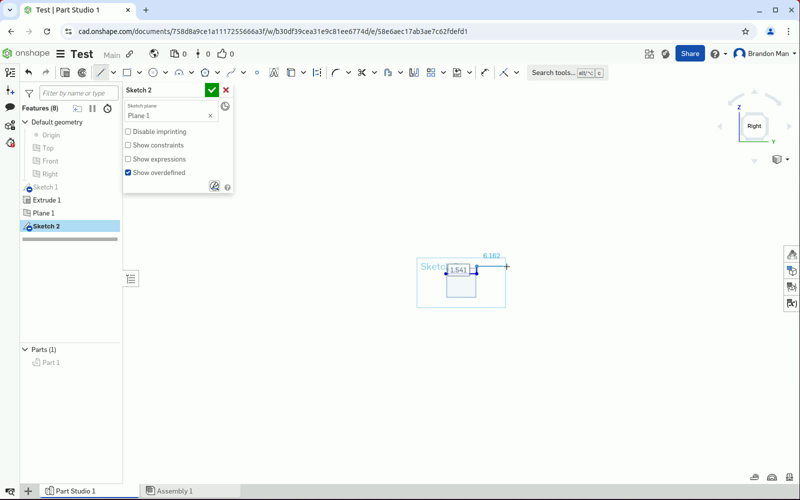
mouse_move(445, 266)
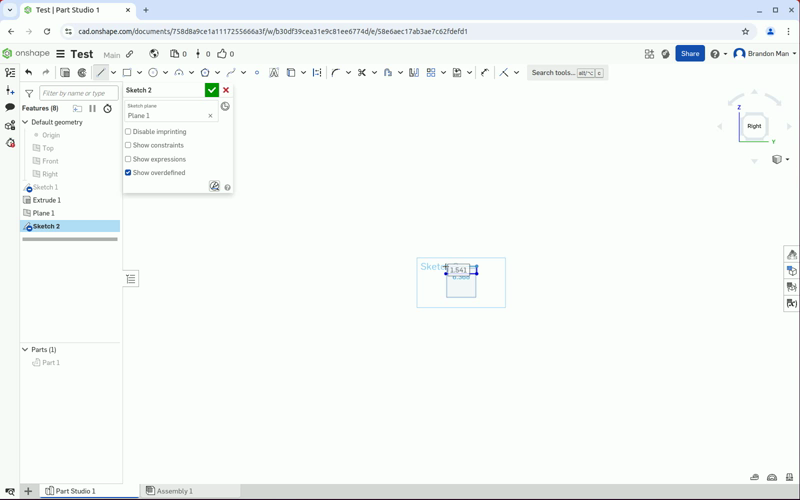
click(445, 266)
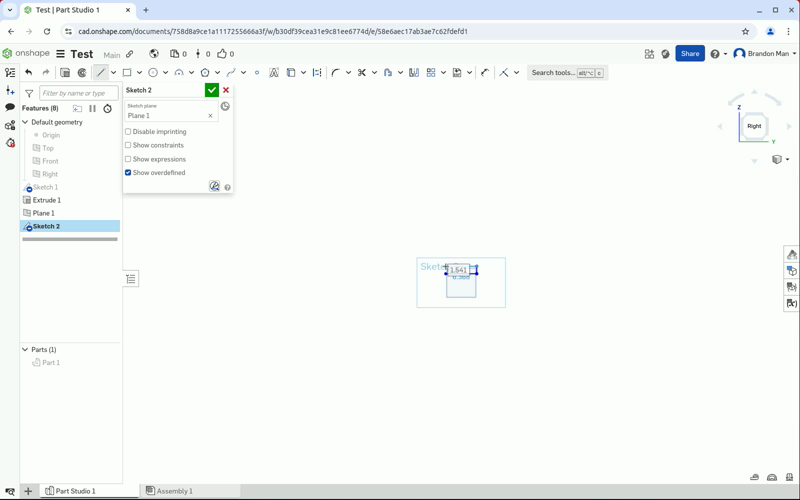
key_up(shift)
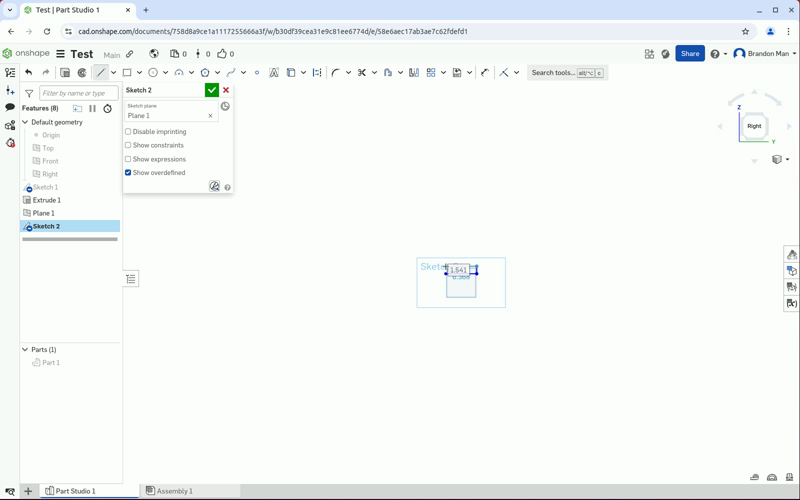
mouse_move(475, 266)
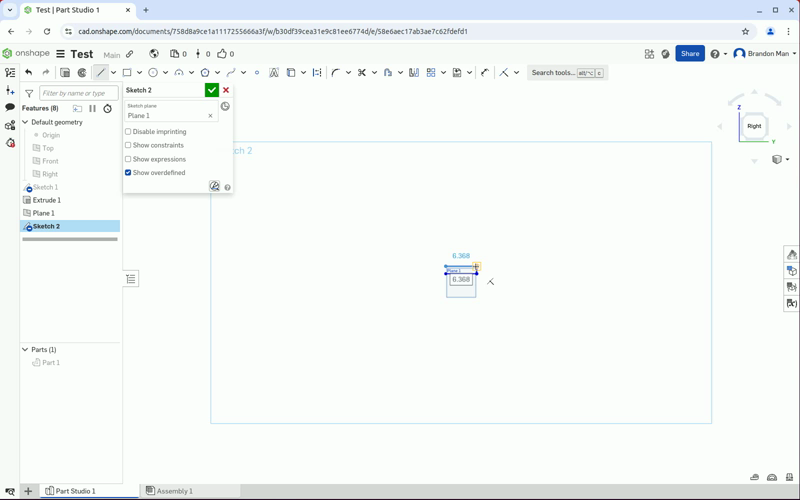
key_down(shift)
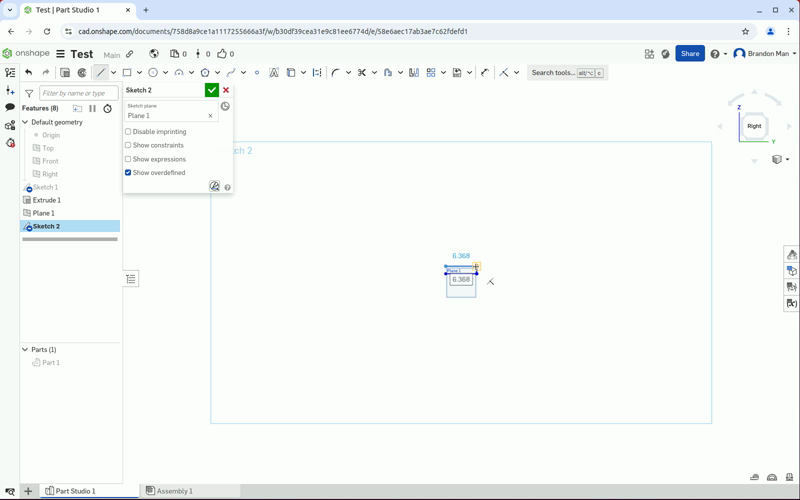
mouse_move(445, 273)
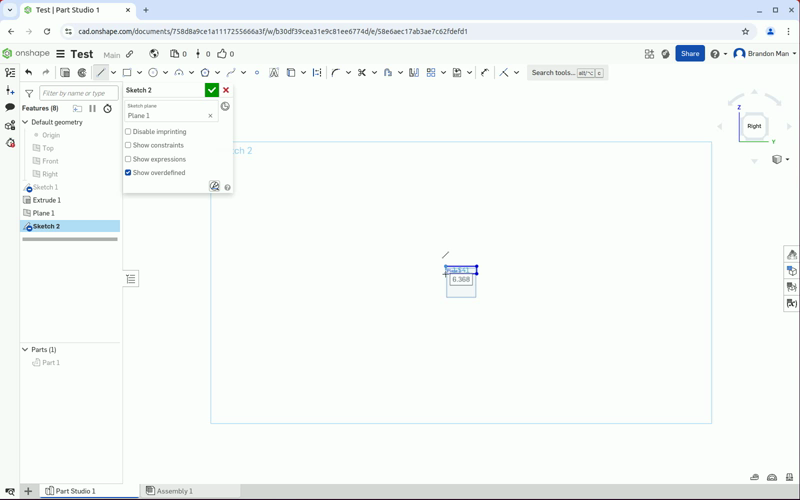
scroll(6)
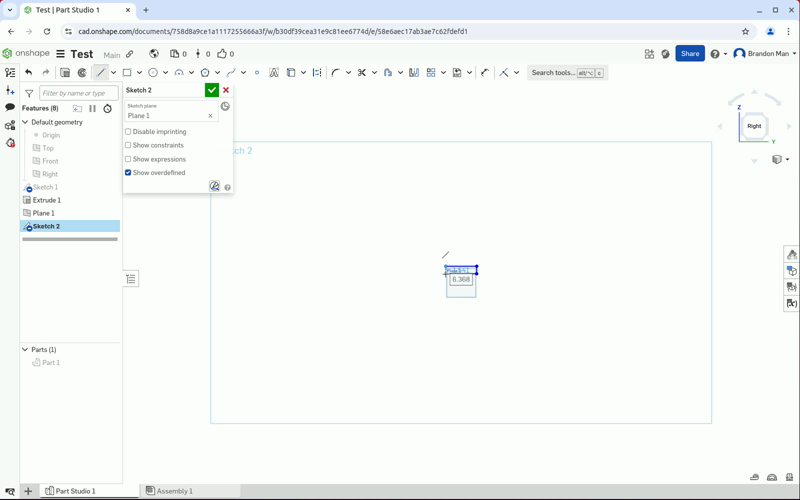
scroll(6)
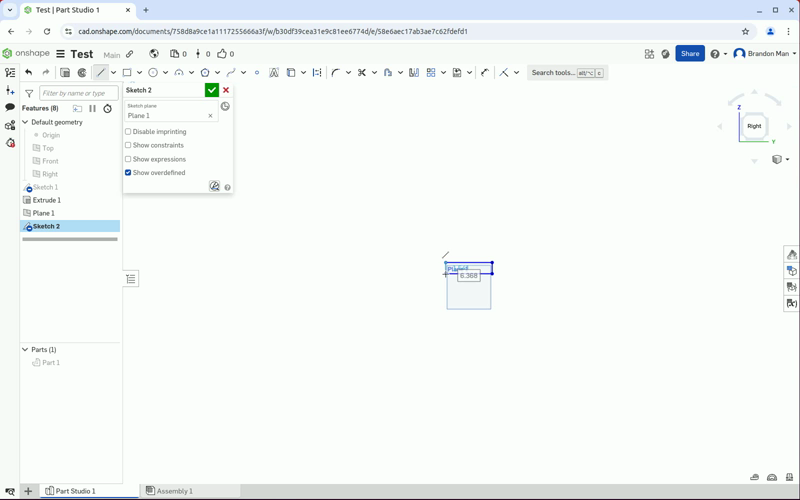
scroll(6)
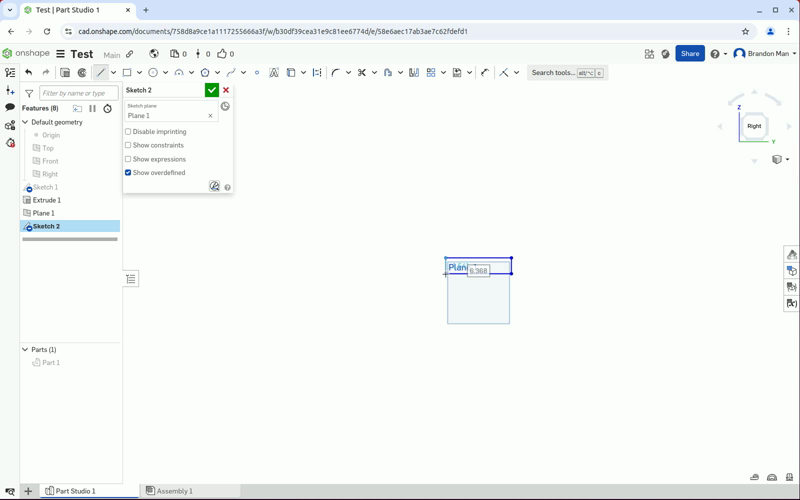
scroll(6)
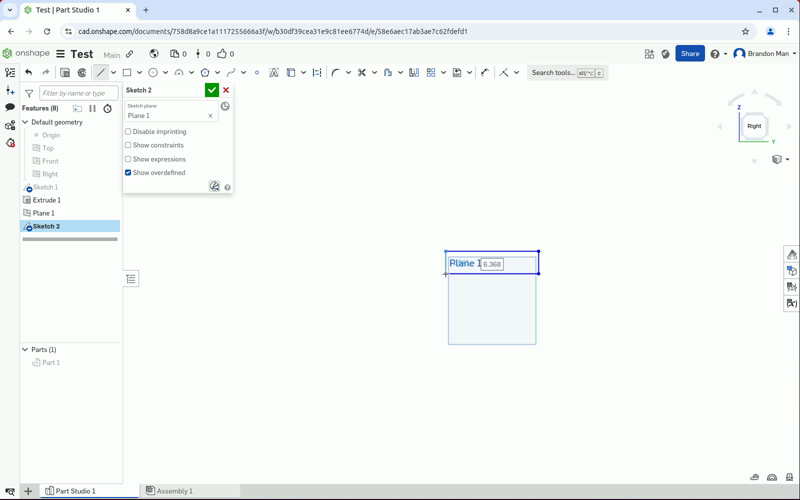
scroll(6)
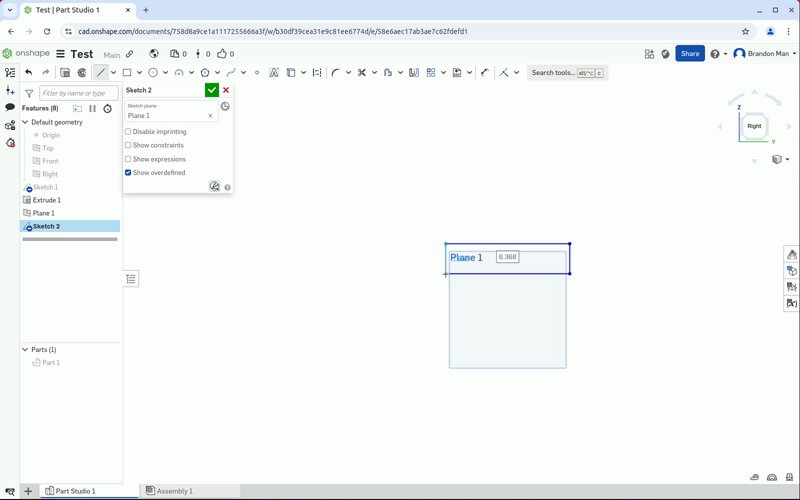
scroll(6)
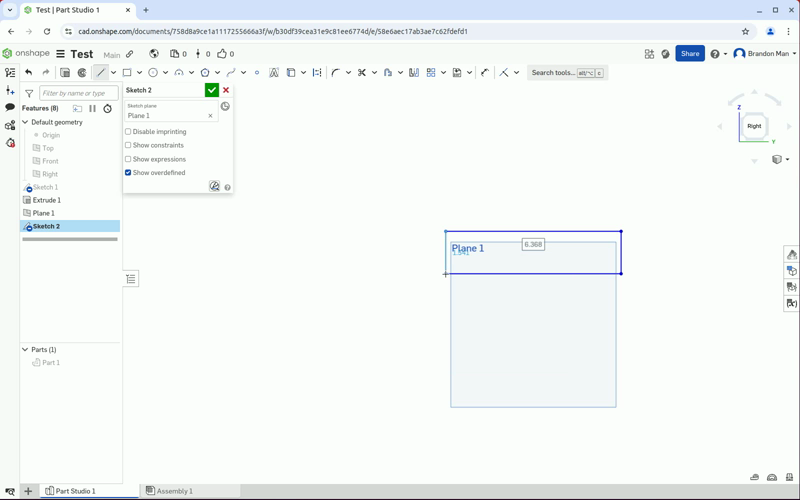
scroll(6)
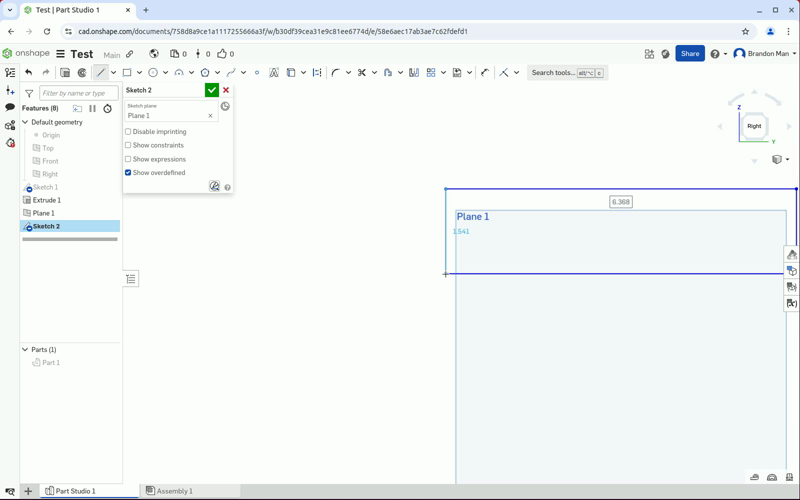
key_up(shift)
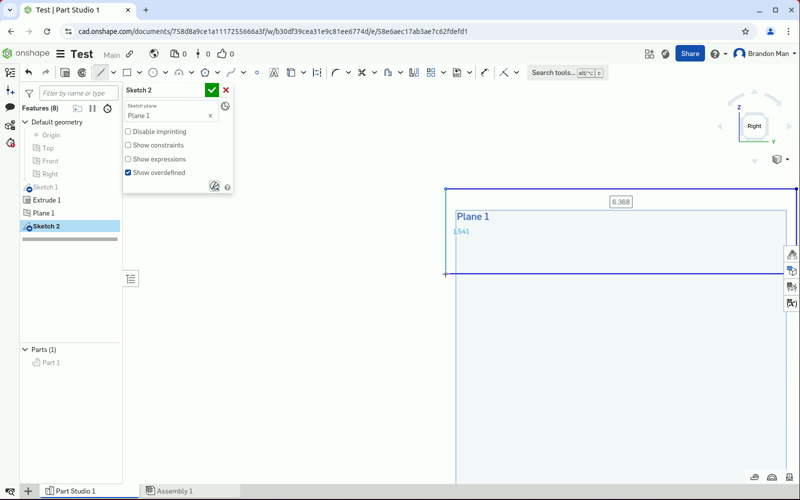
click(445, 273)
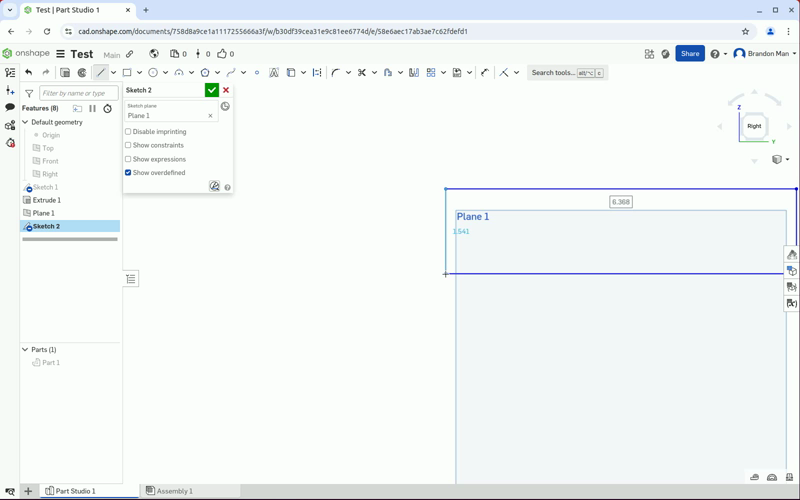
scroll(-6)
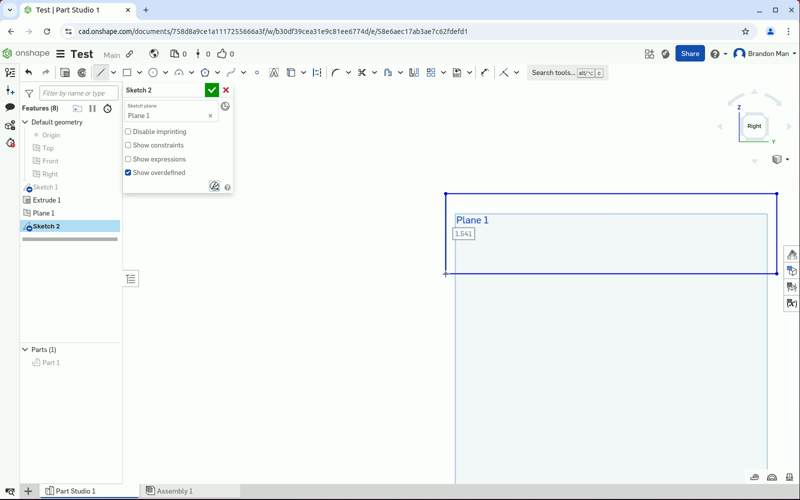
scroll(-6)
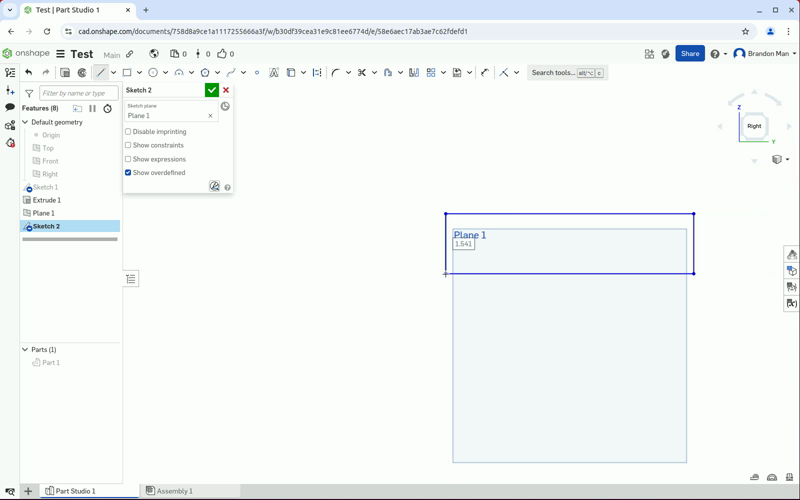
scroll(-6)
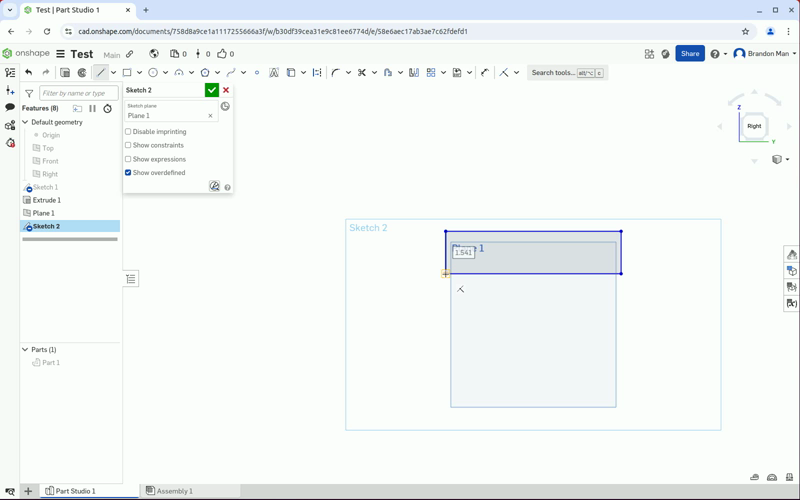
scroll(-6)
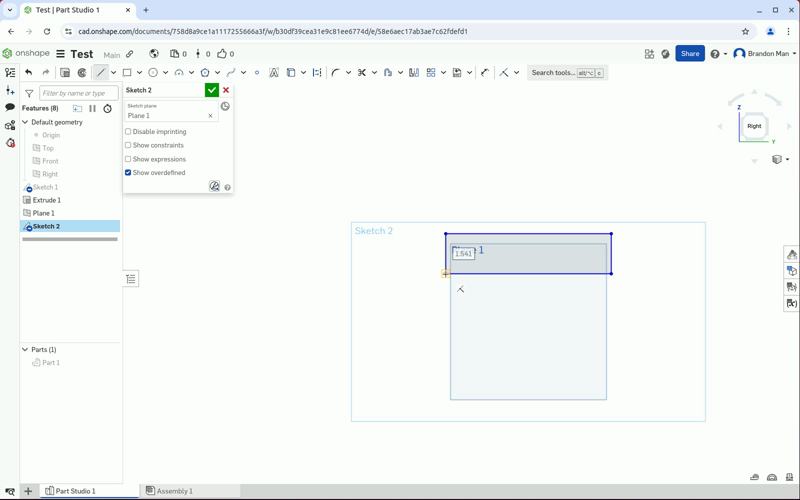
scroll(-6)
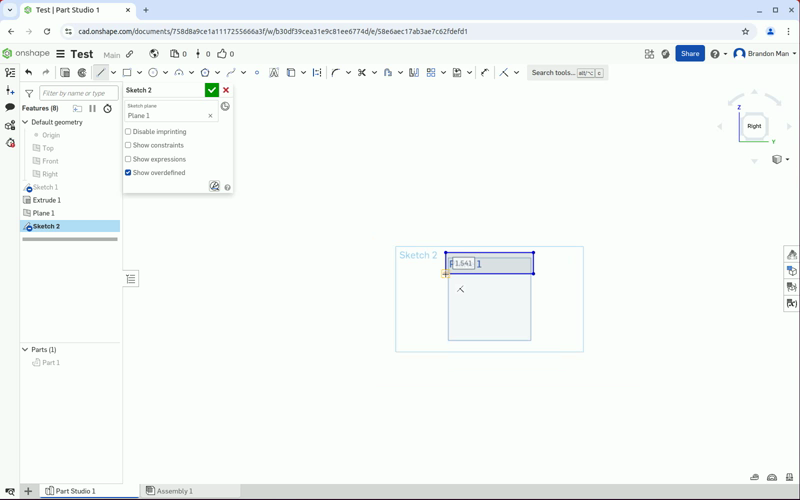
scroll(-6)
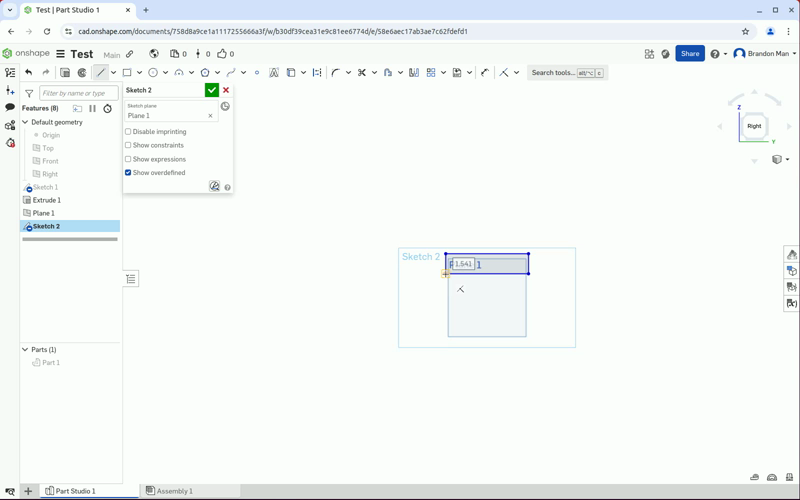
scroll(-6)
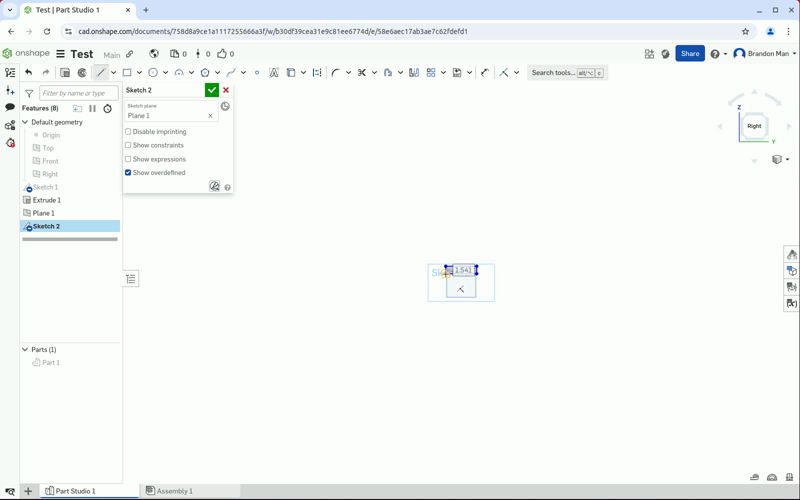
key(esc)
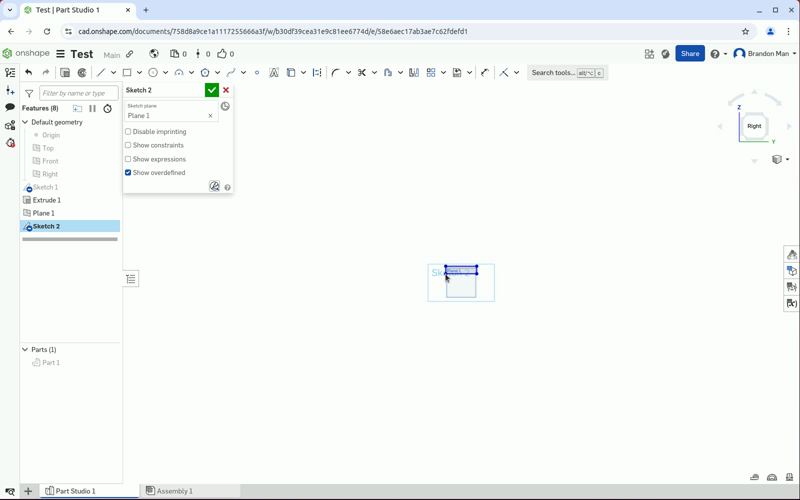
mouse_move(448, 272)
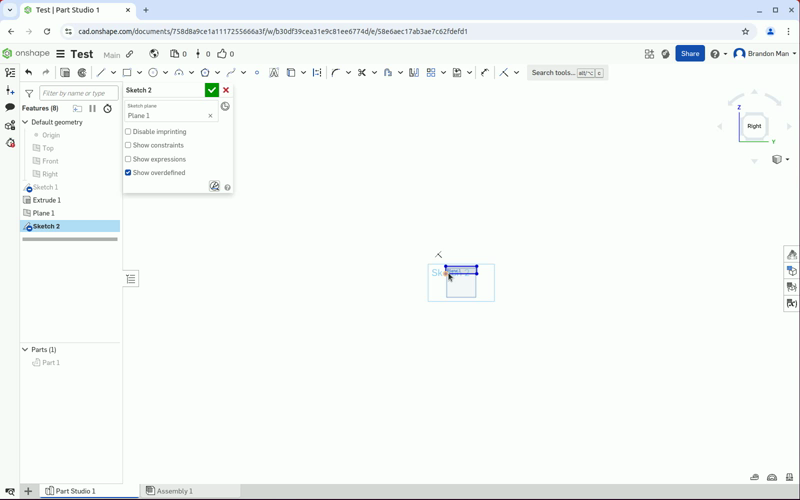
scroll(6)
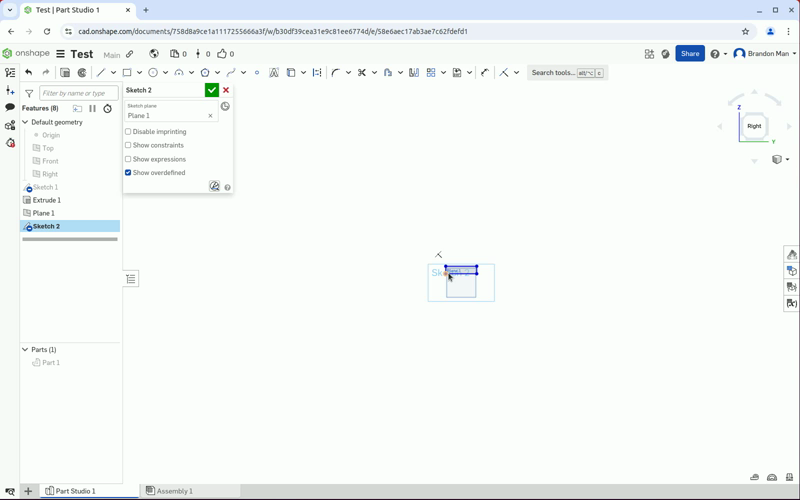
scroll(6)
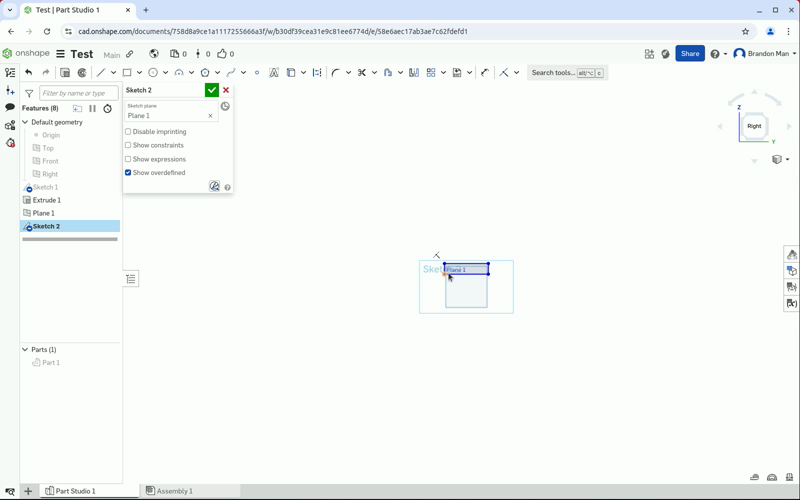
scroll(6)
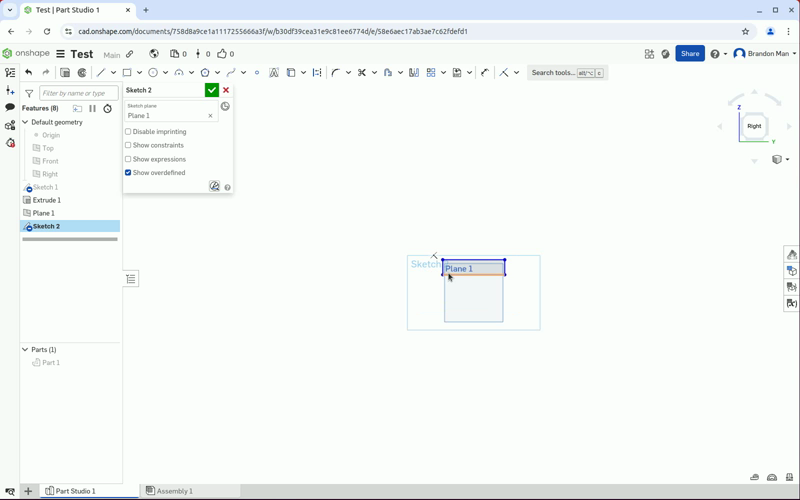
scroll(6)
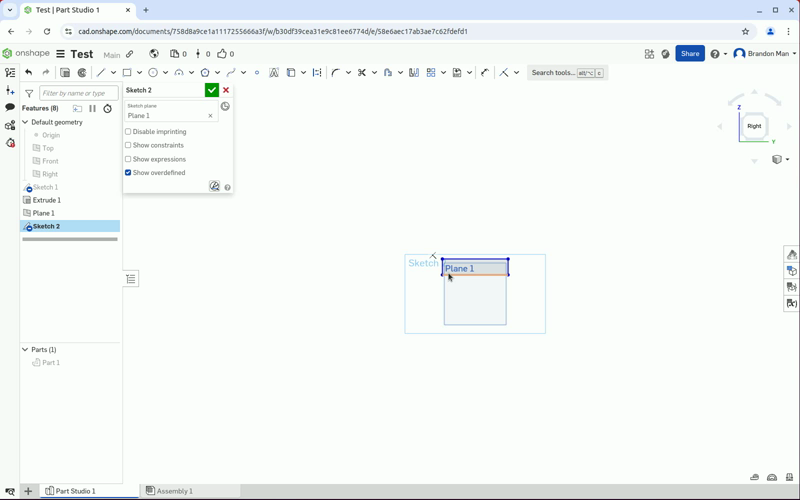
scroll(6)
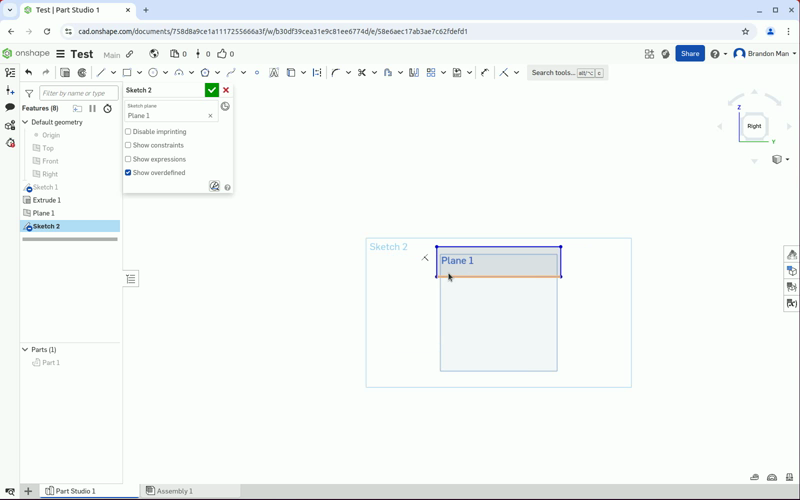
scroll(6)
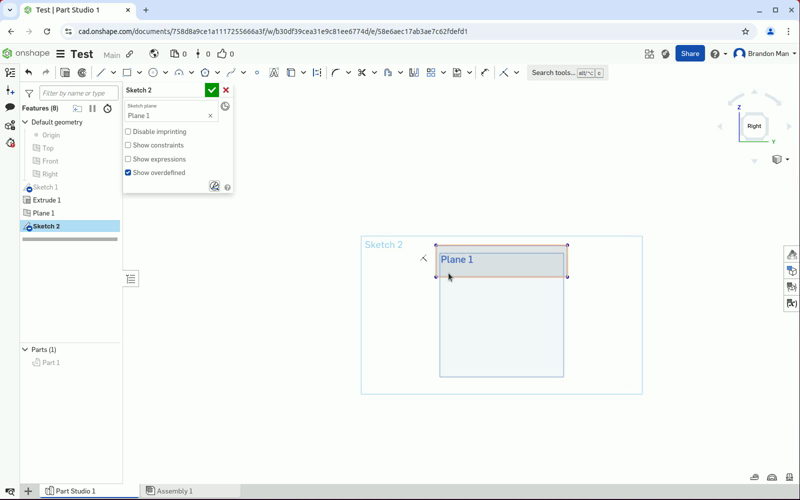
scroll(6)
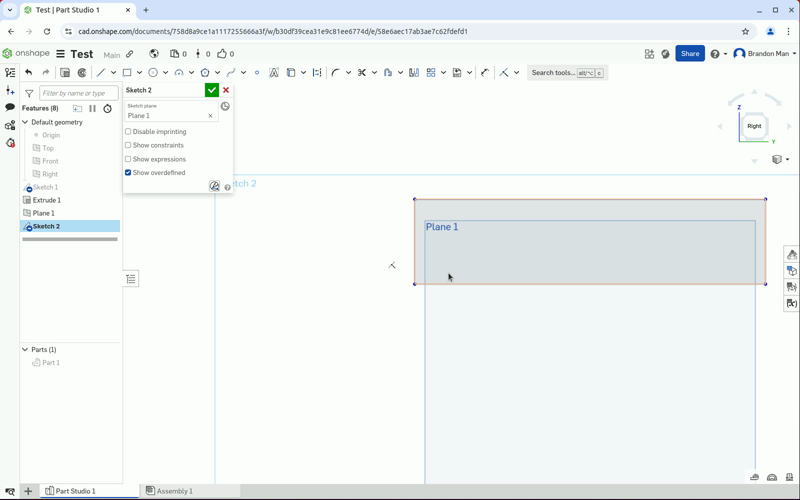
click(448, 272)
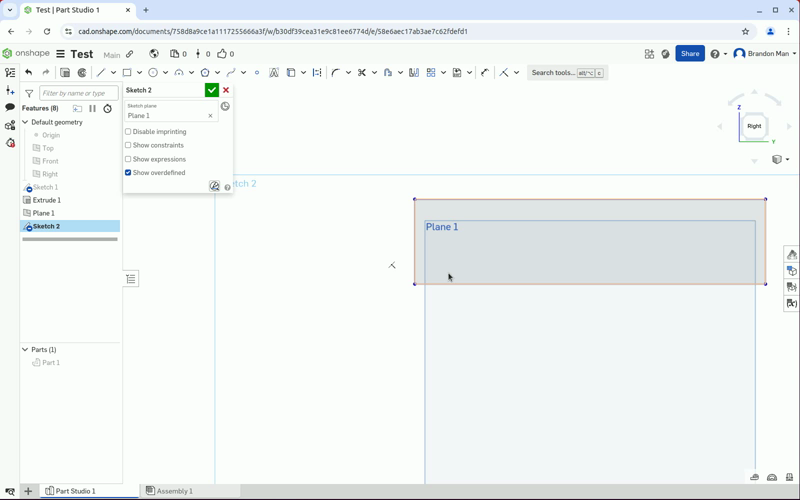
scroll(-6)
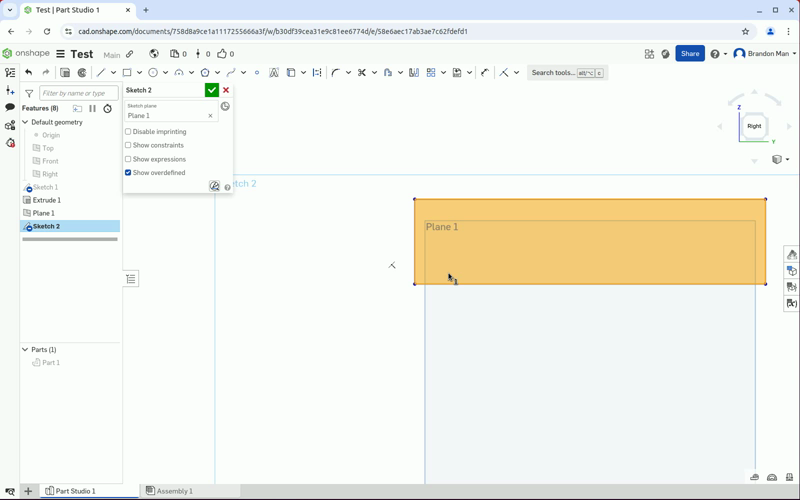
scroll(-6)
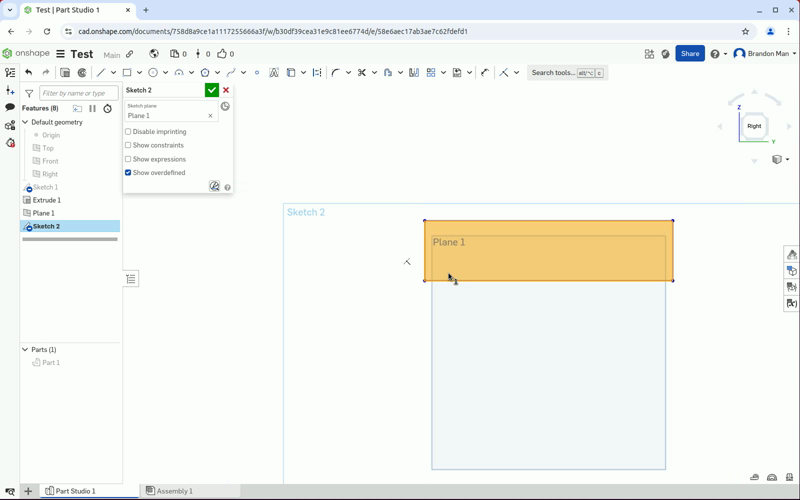
scroll(-6)
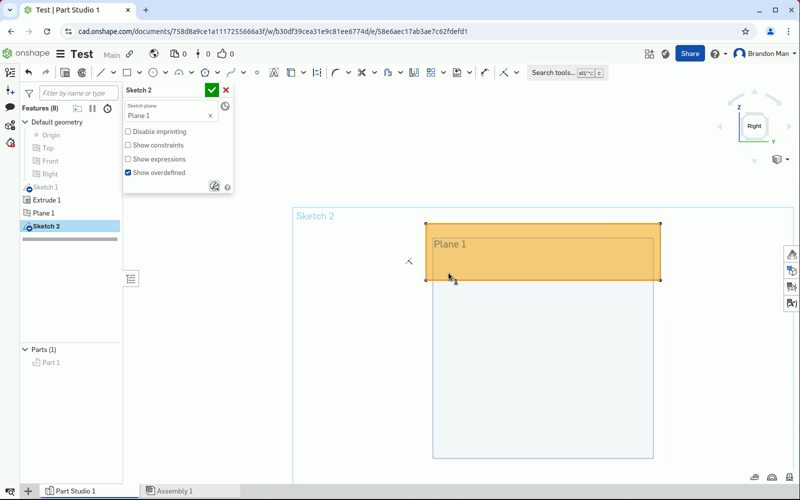
scroll(-6)
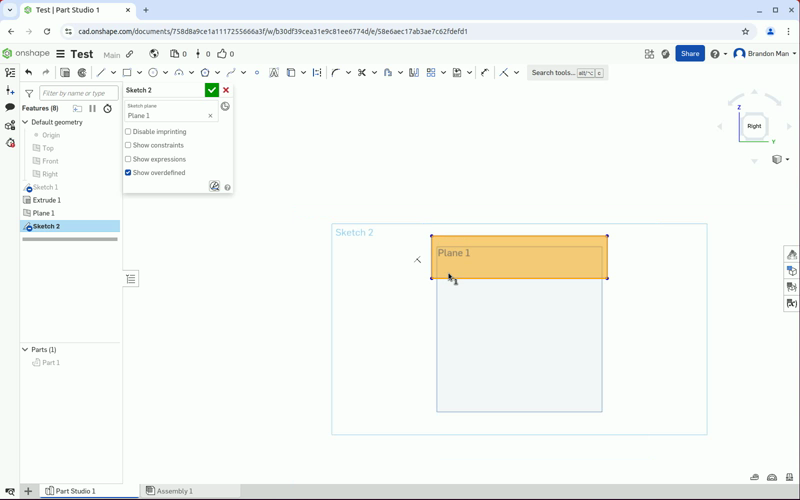
scroll(-6)
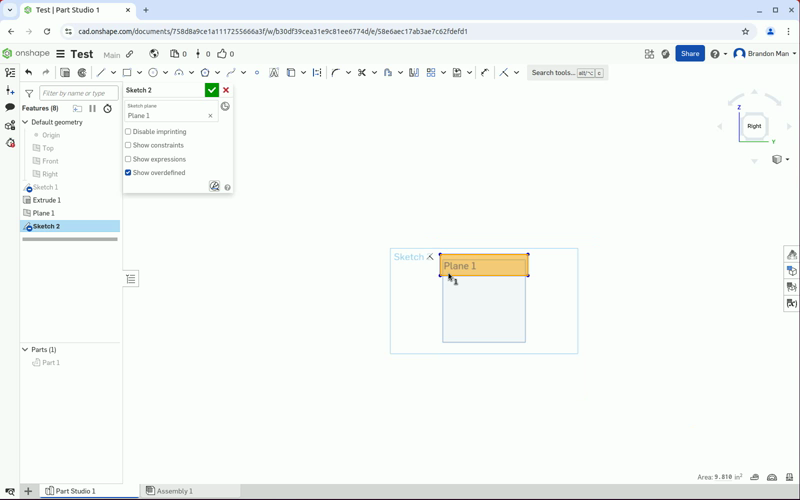
scroll(-6)
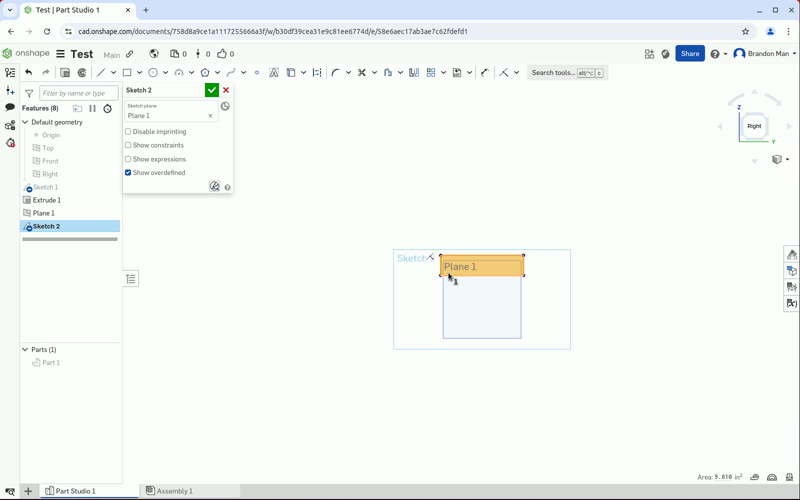
scroll(-6)
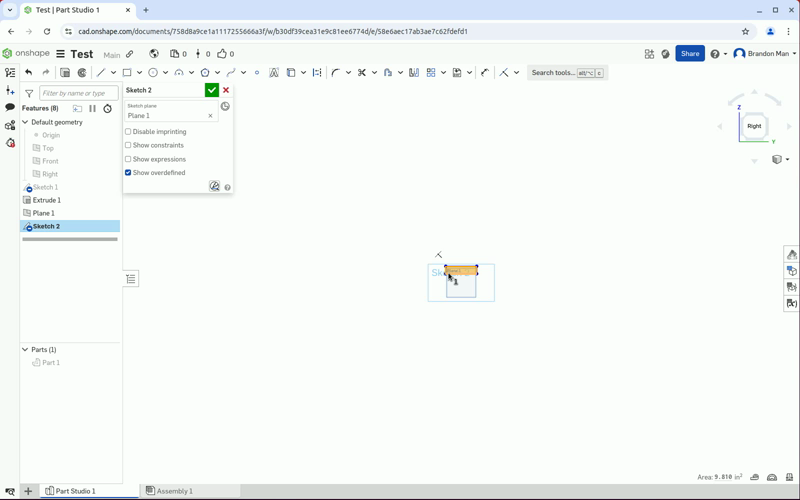
mouse_move(73, 352)
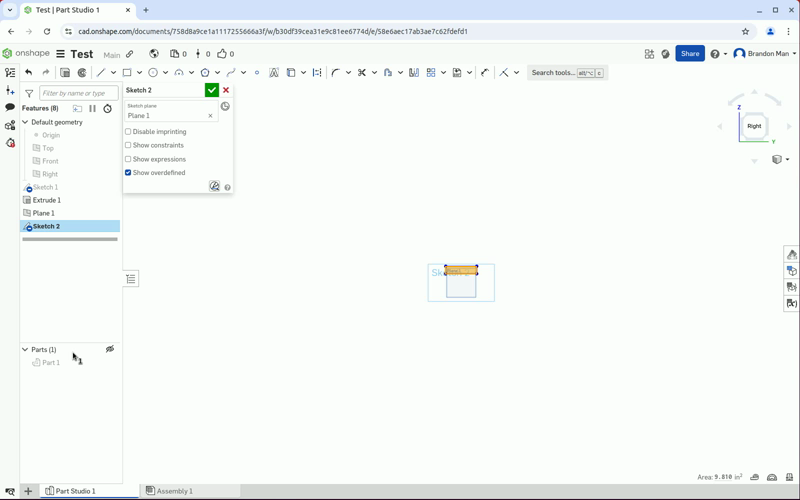
key(shift+y)
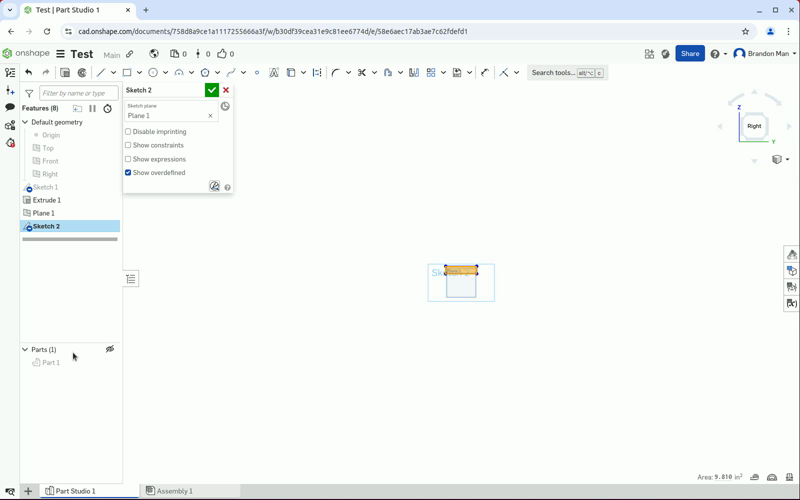
key(shift+e)
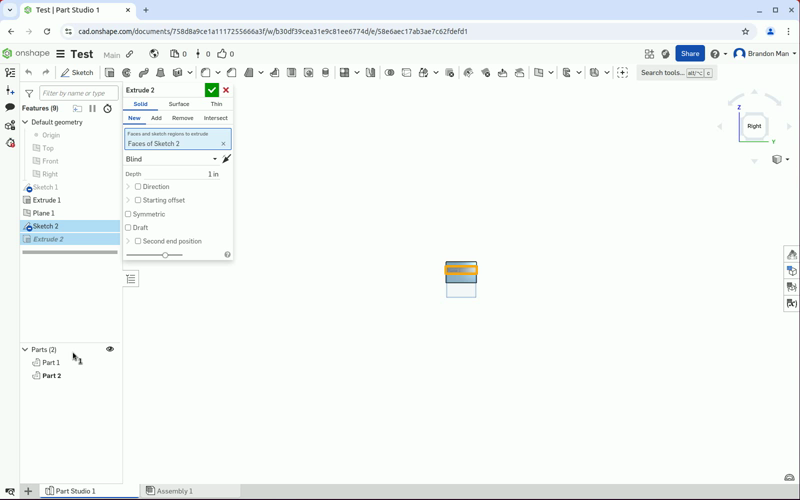
mouse_move(143, 106)
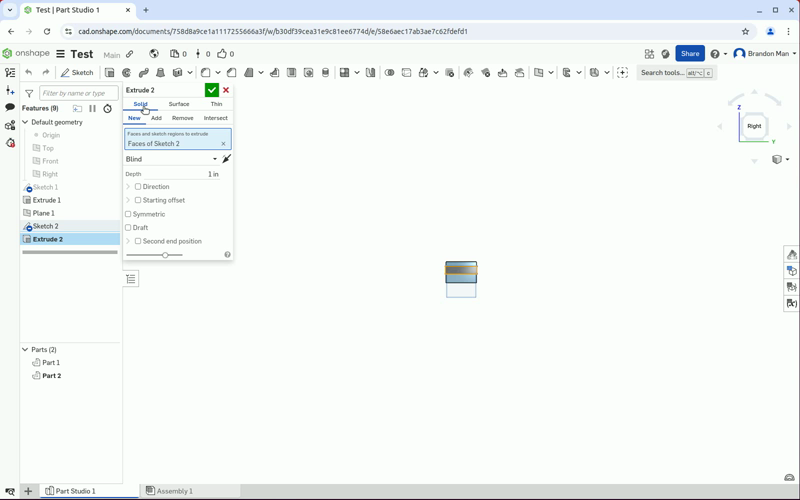
click(143, 106)
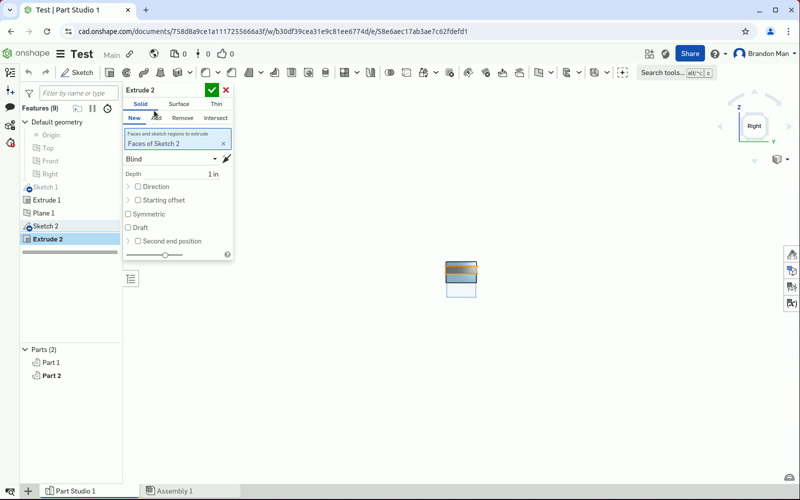
mouse_move(186, 120)
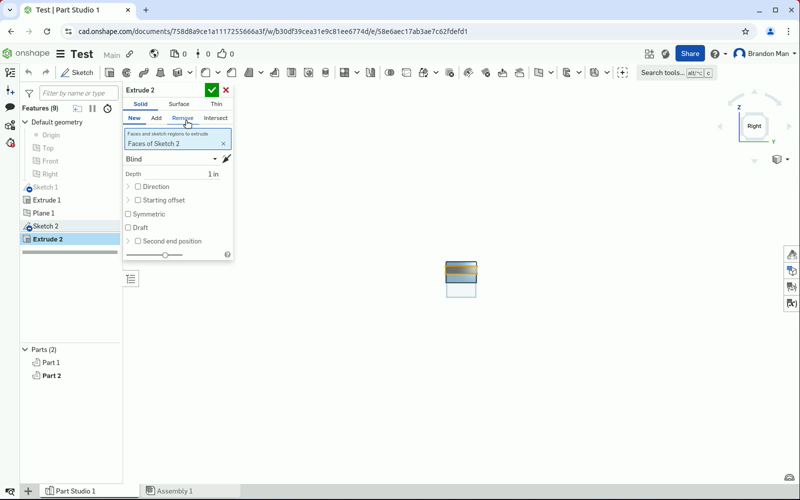
click(186, 120)
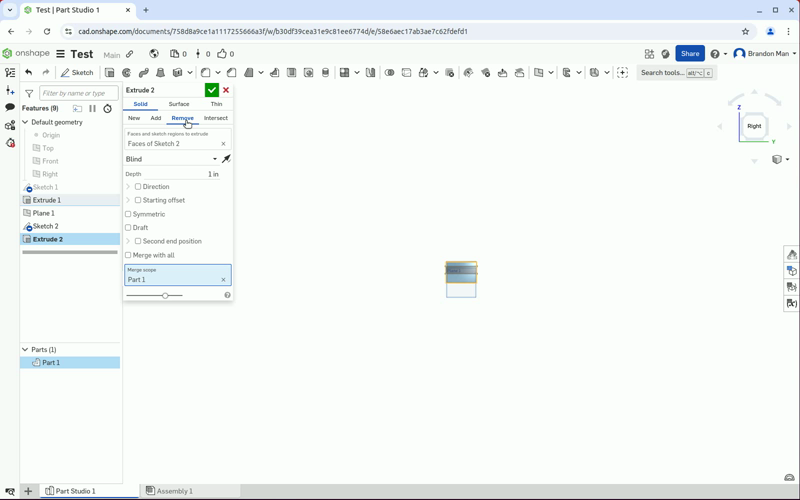
key(tab, 4)
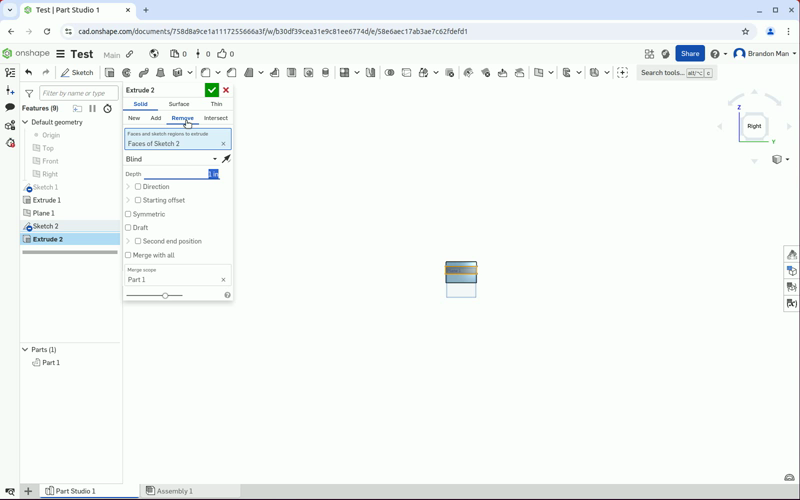
text(6.018)
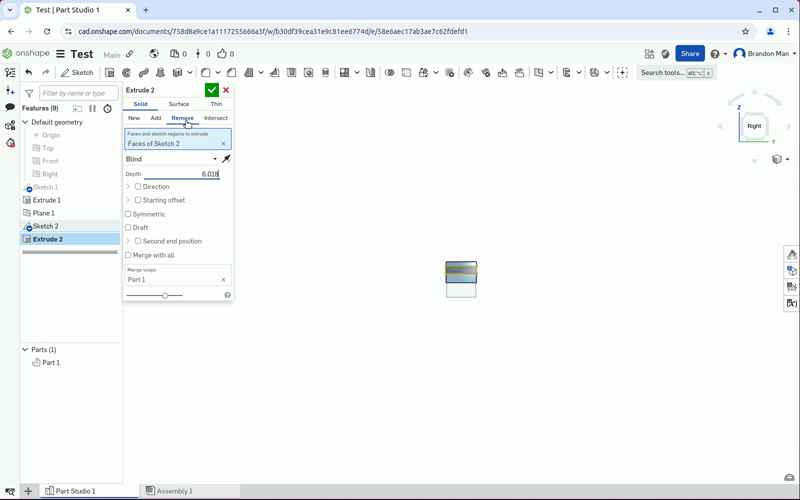
key(tab, 6)
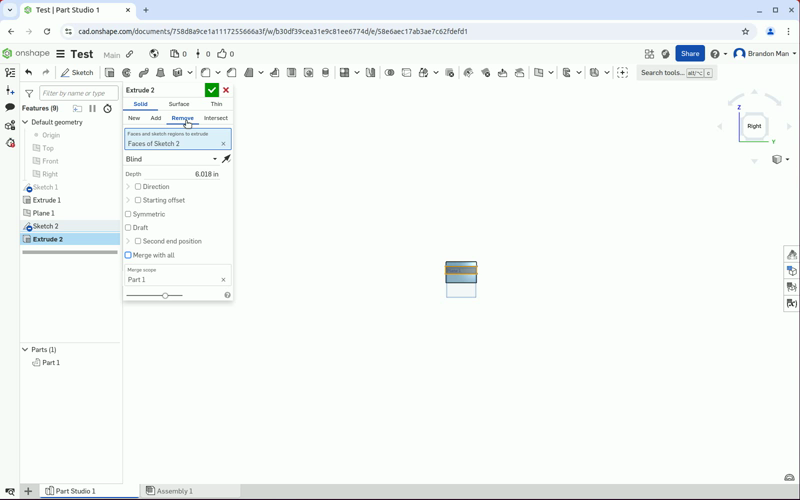
key(space)
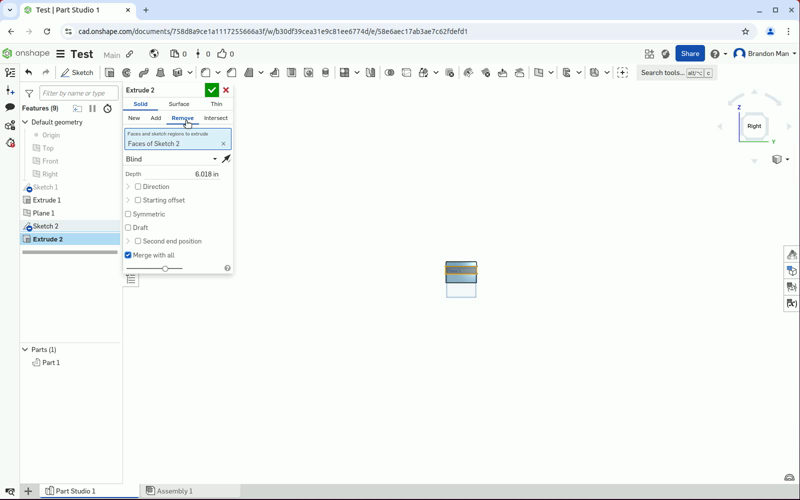
key(enter)
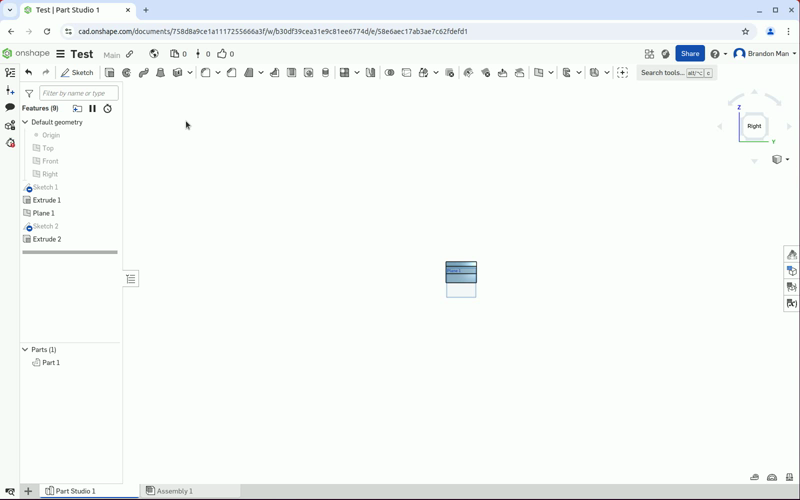
key(shift+h)
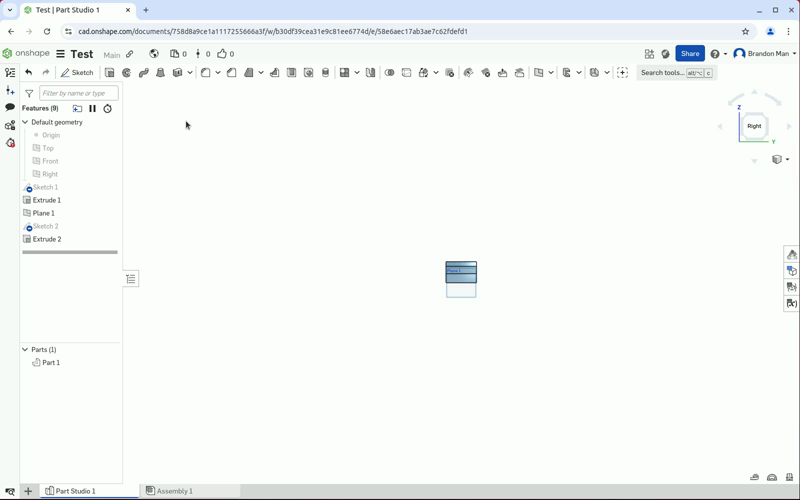
key(shift+h)
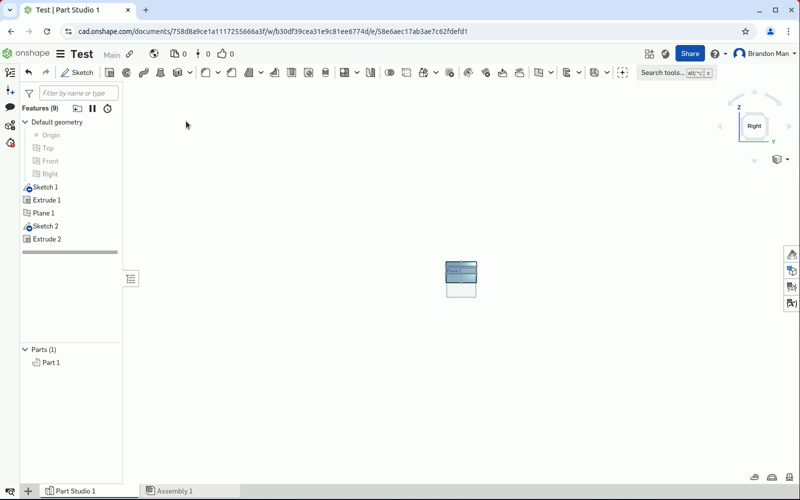
key(shift+7)
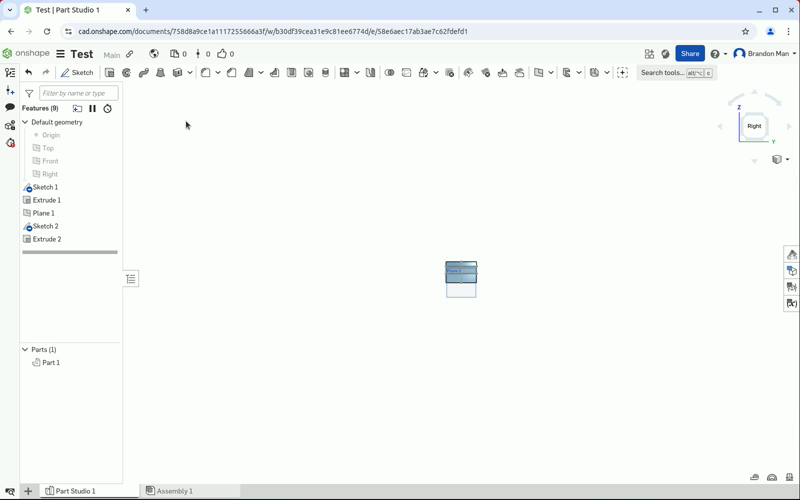
key(right, 2)
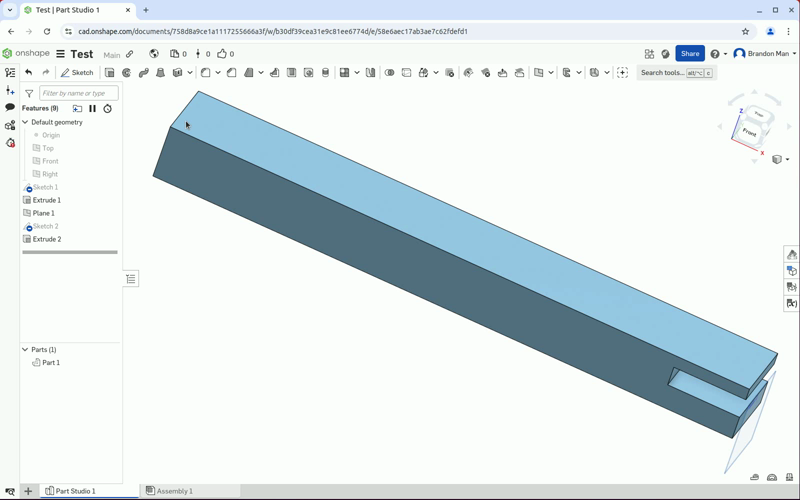
key(down, 2)
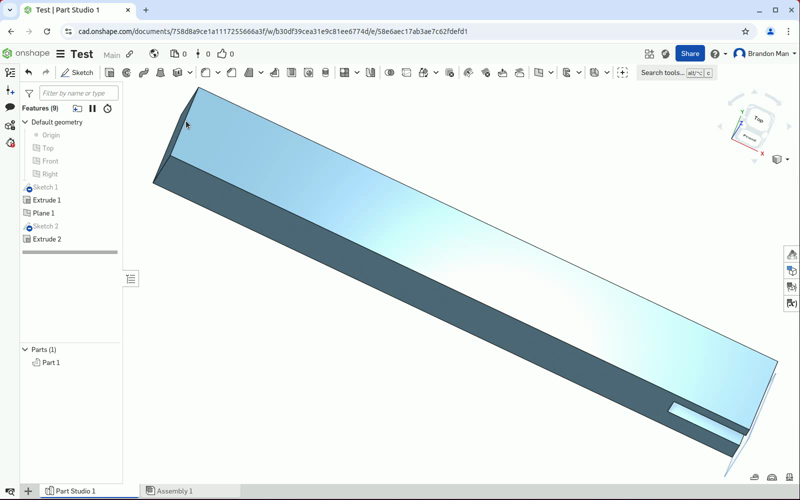
key(up, 2)
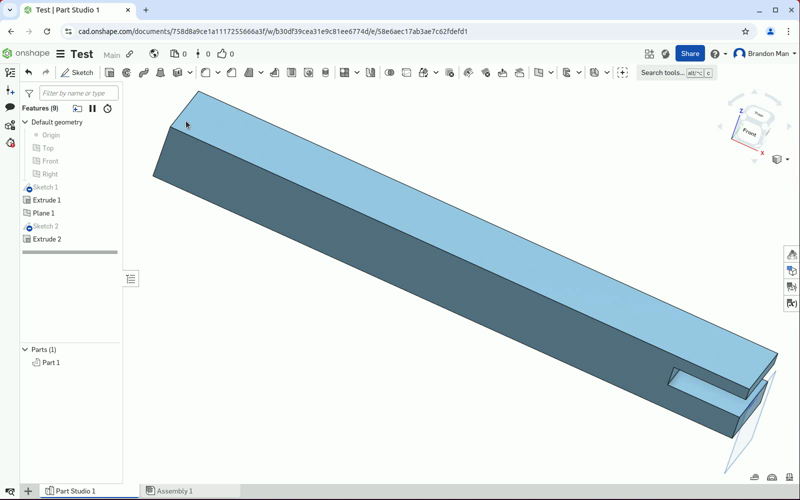
key(left, 2)
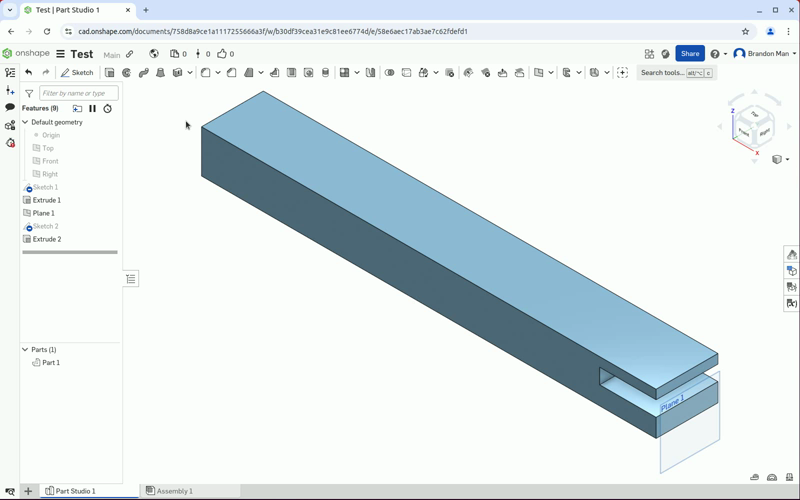
mouse_move(73, 189)
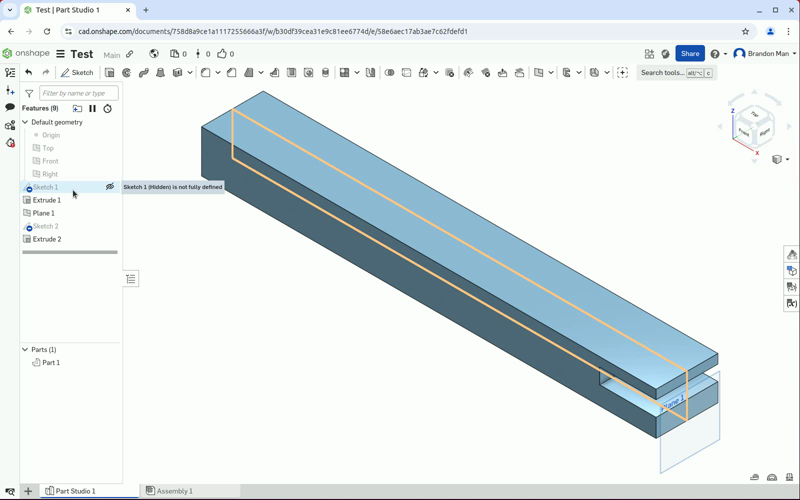
click(73, 189)